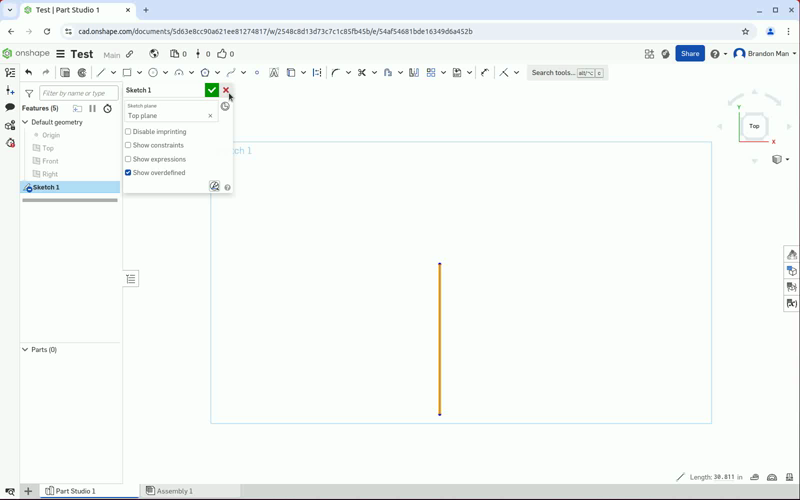
key(shift+h)
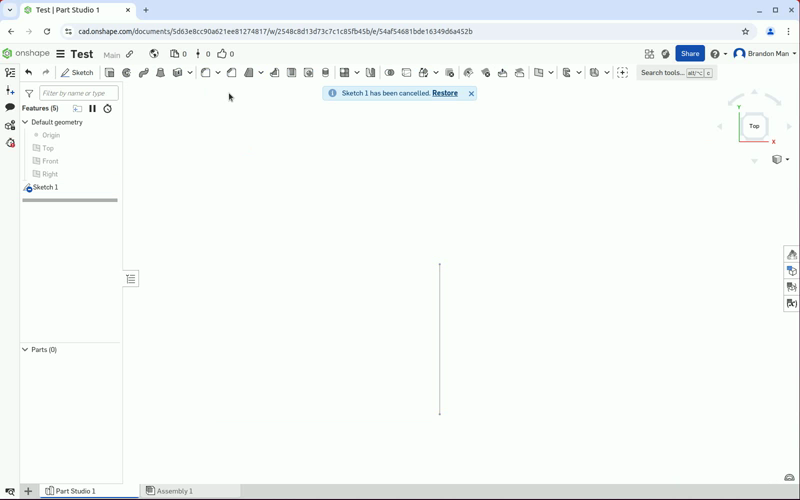
key(shift+s)
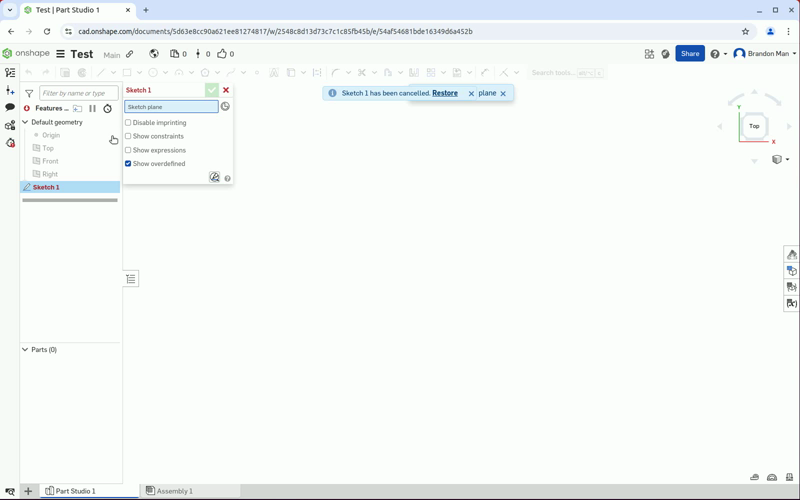
mouse_move(73, 150)
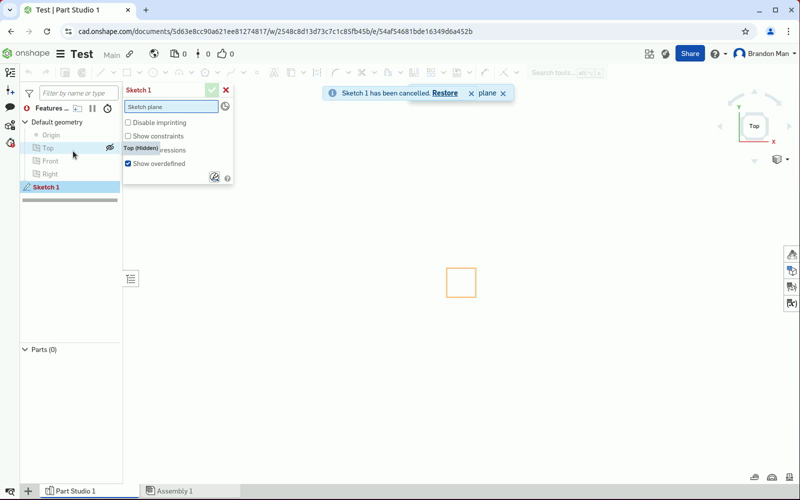
click(73, 150)
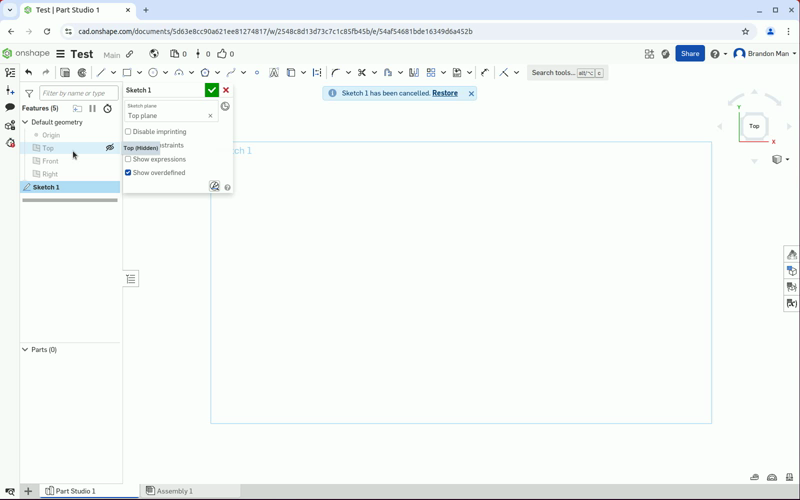
mouse_move(73, 352)
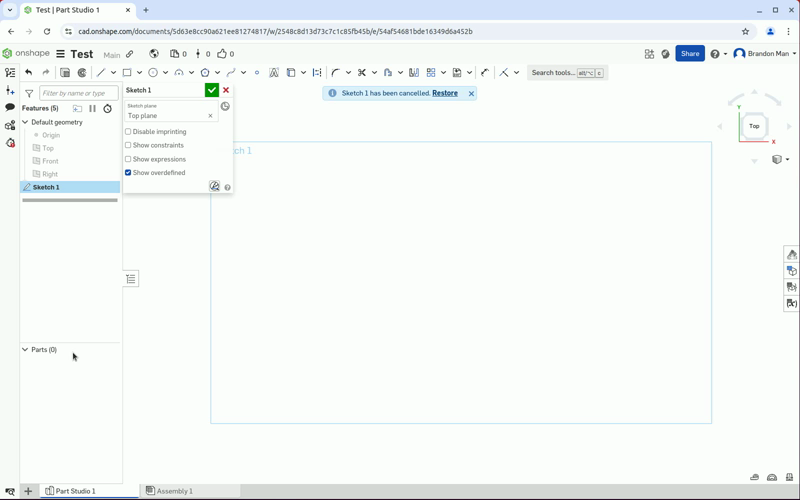
key(y)
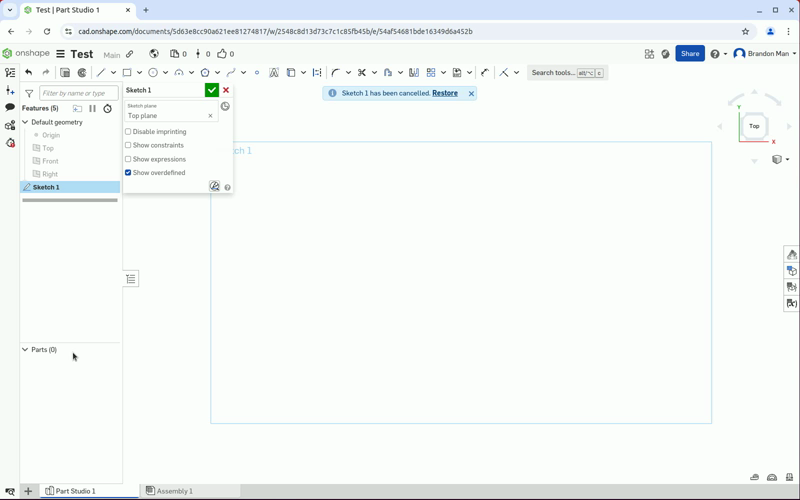
key(l)
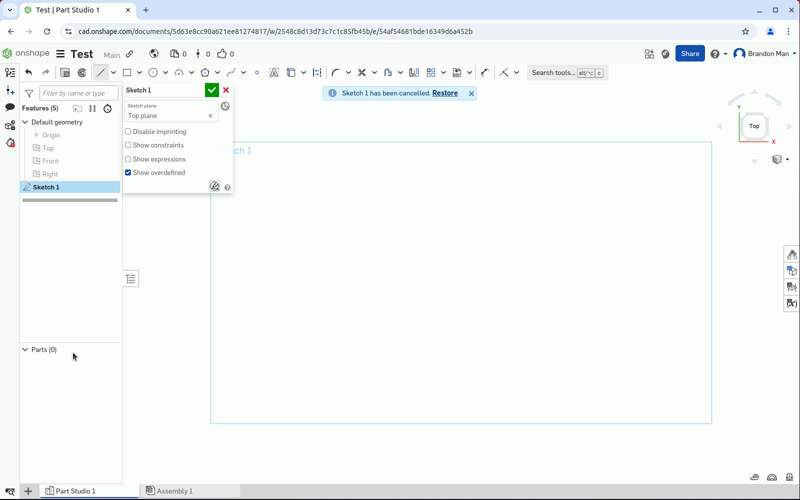
key_down(shift)
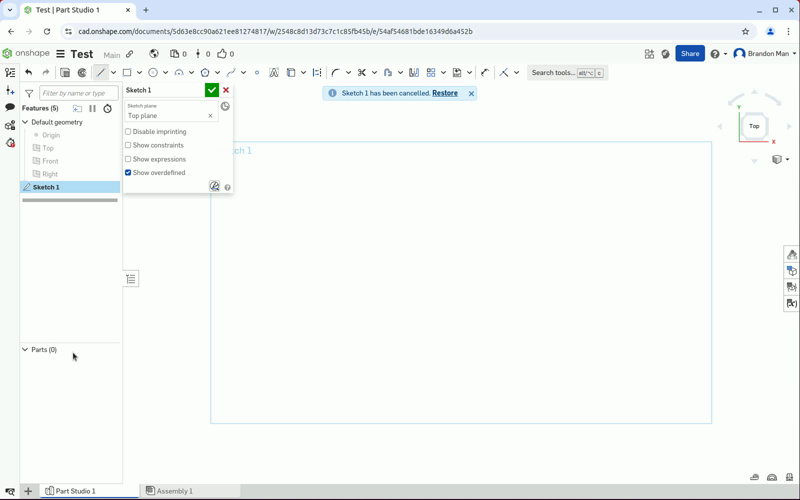
mouse_move(460, 282)
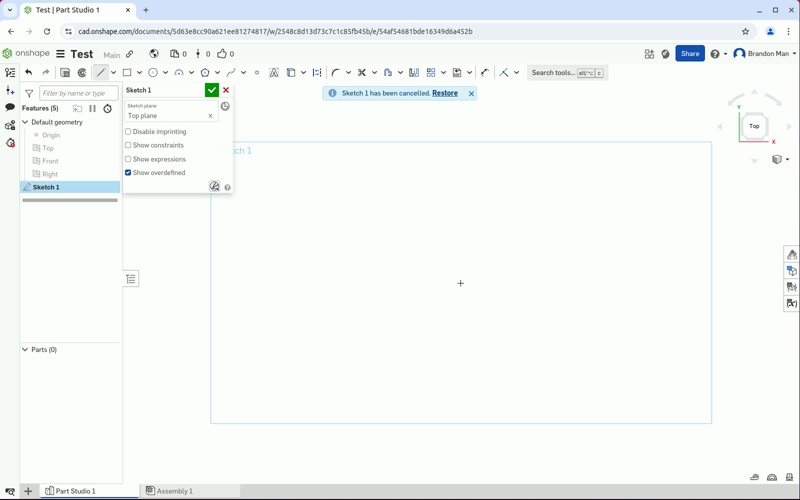
click(460, 282)
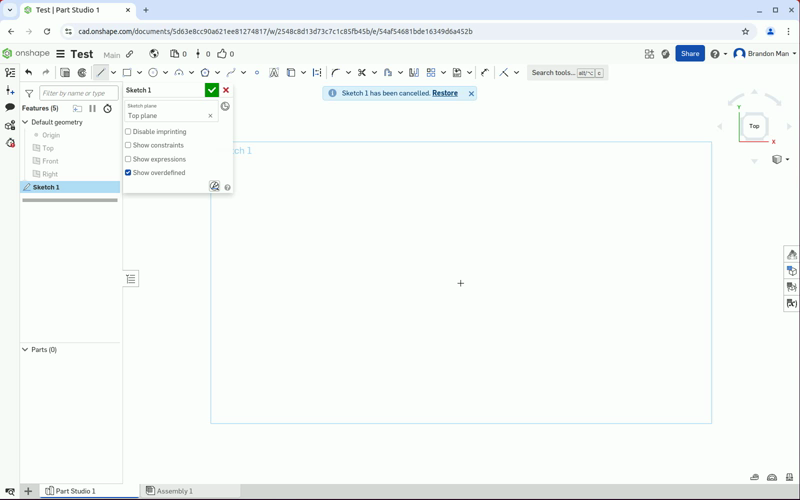
key_up(shift)
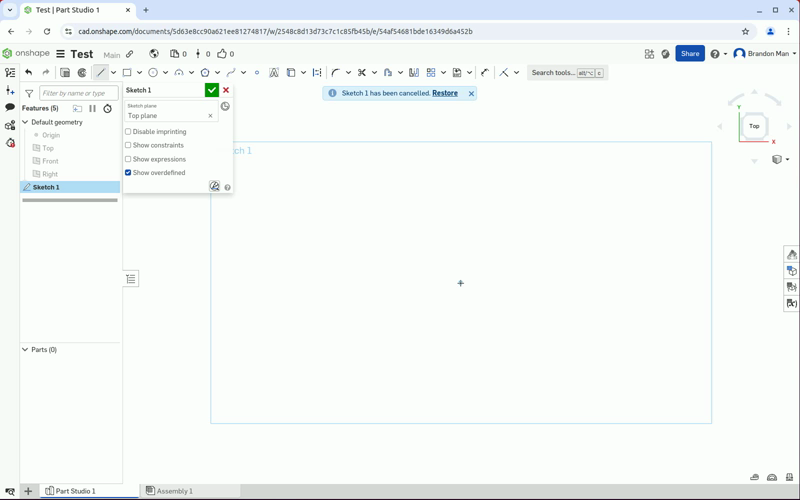
key_down(shift)
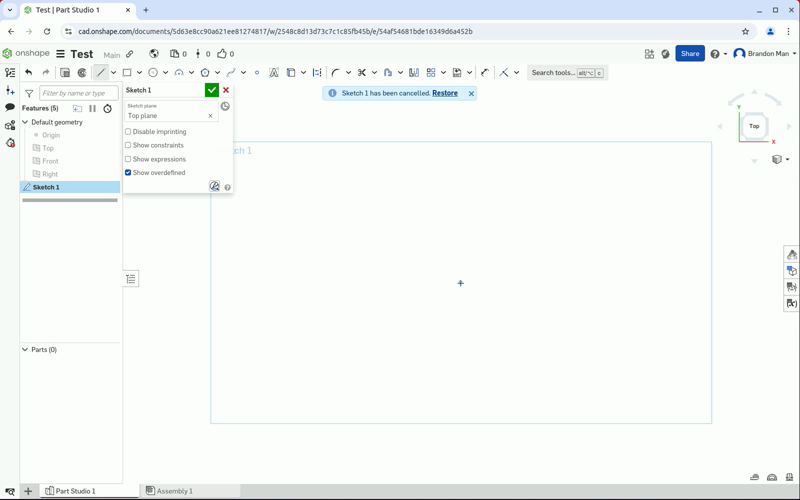
mouse_move(490, 282)
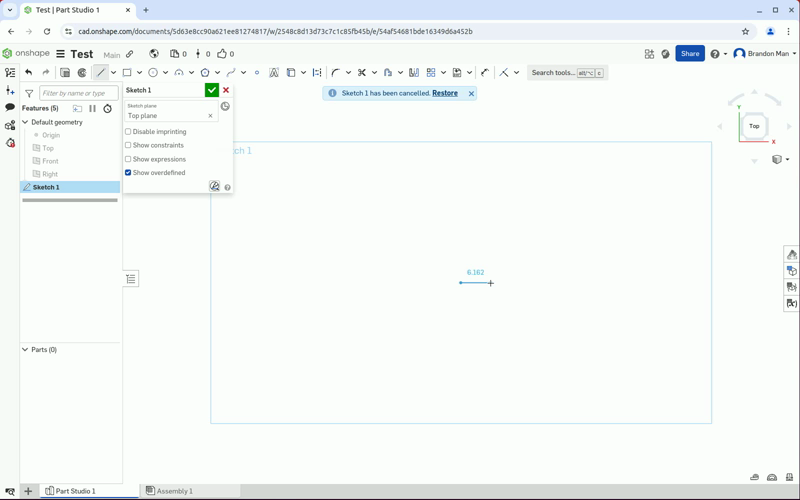
mouse_move(498, 282)
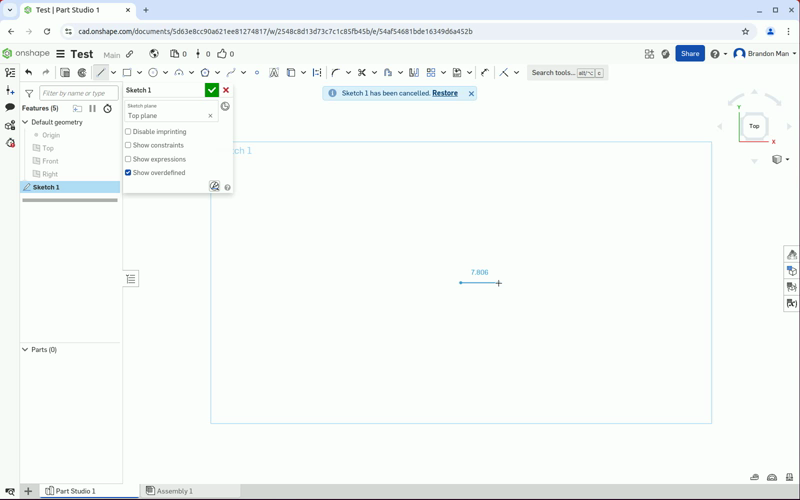
click(498, 282)
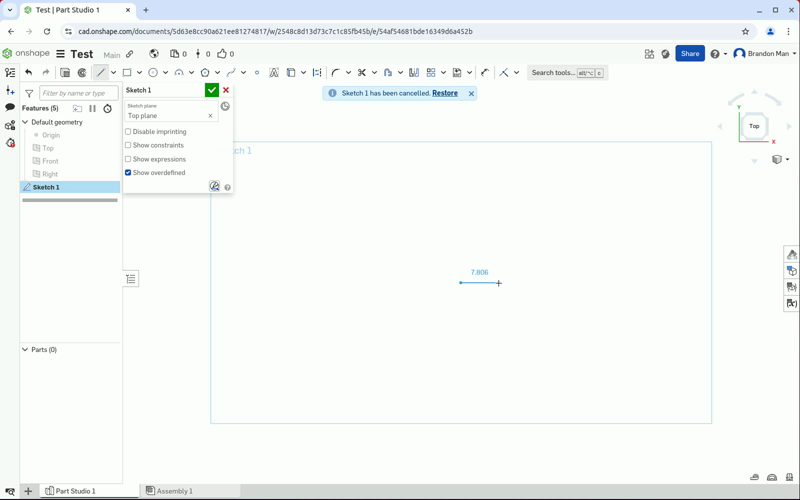
key_up(shift)
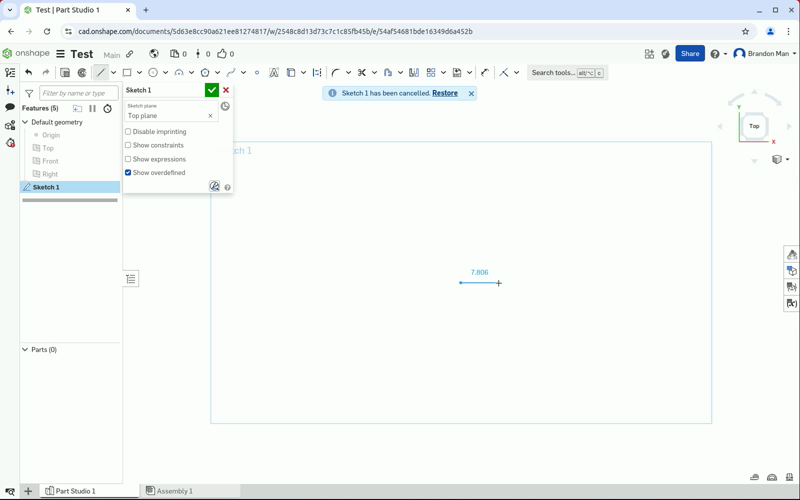
key_down(shift)
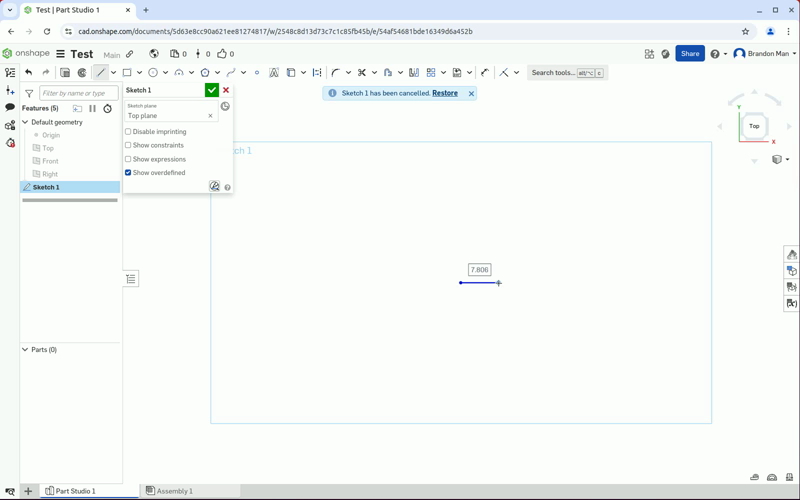
mouse_move(528, 282)
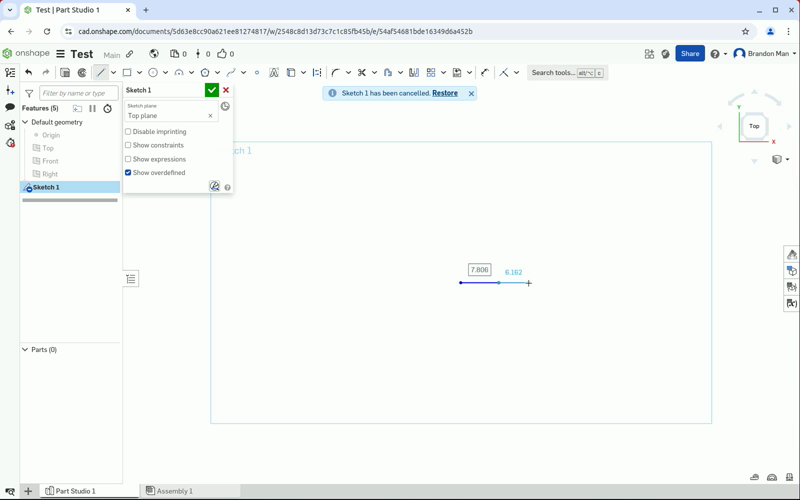
mouse_move(498, 245)
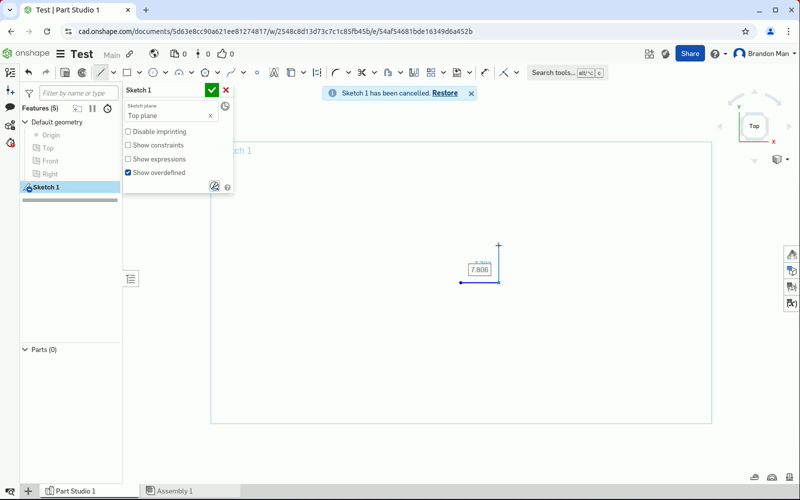
click(498, 245)
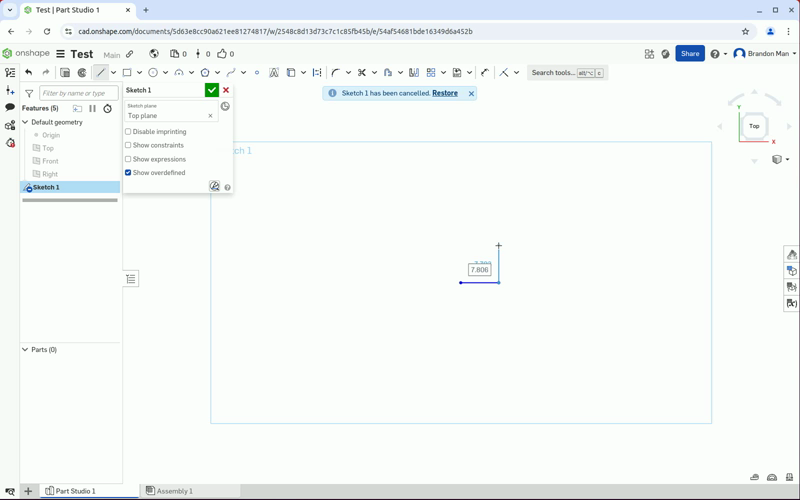
key_up(shift)
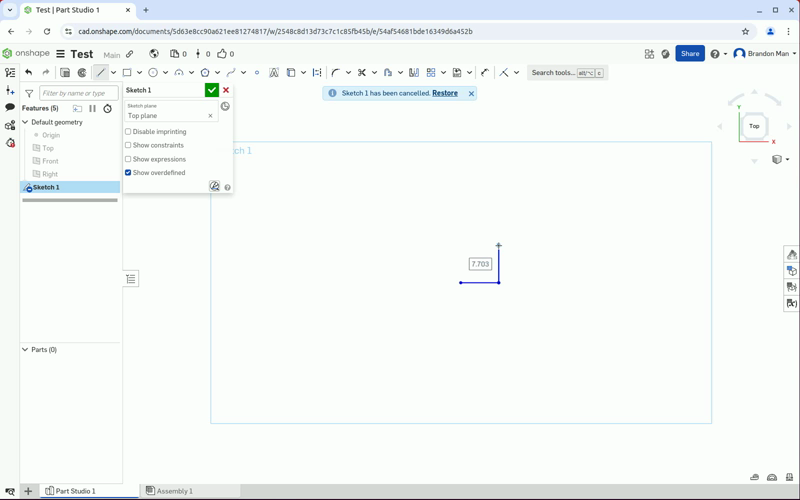
key_down(shift)
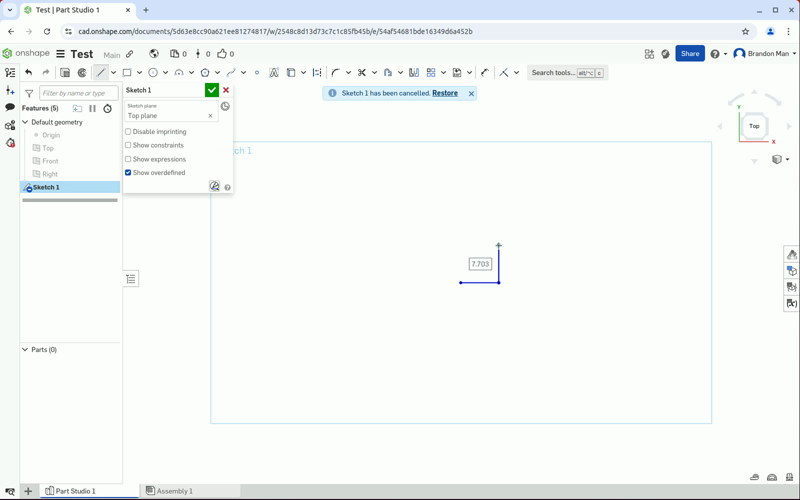
mouse_move(573, 245)
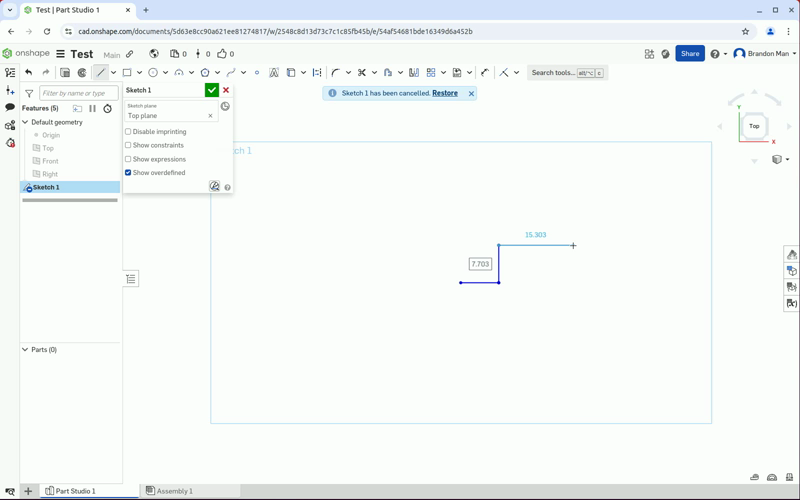
click(573, 245)
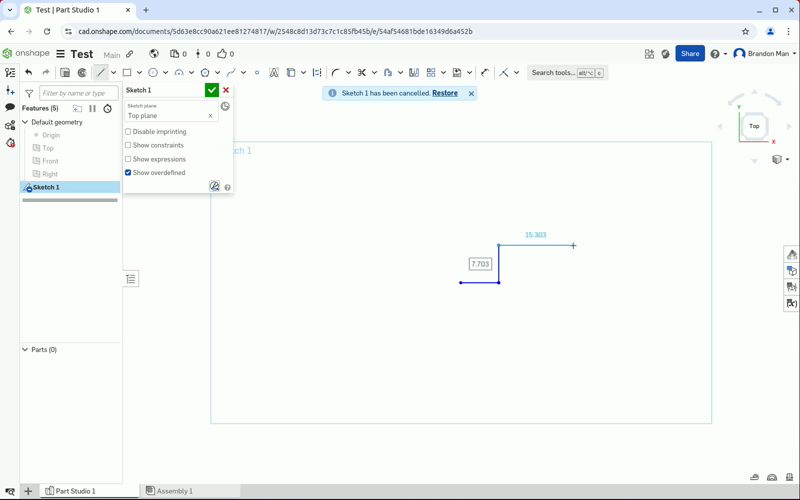
key_up(shift)
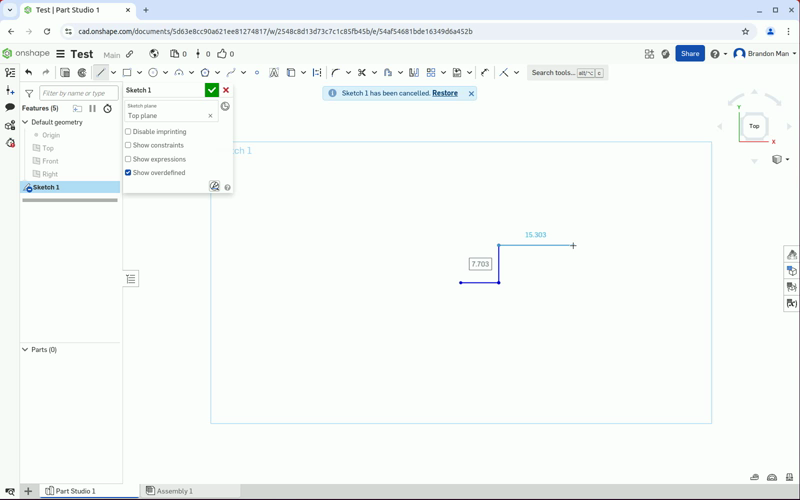
key_down(shift)
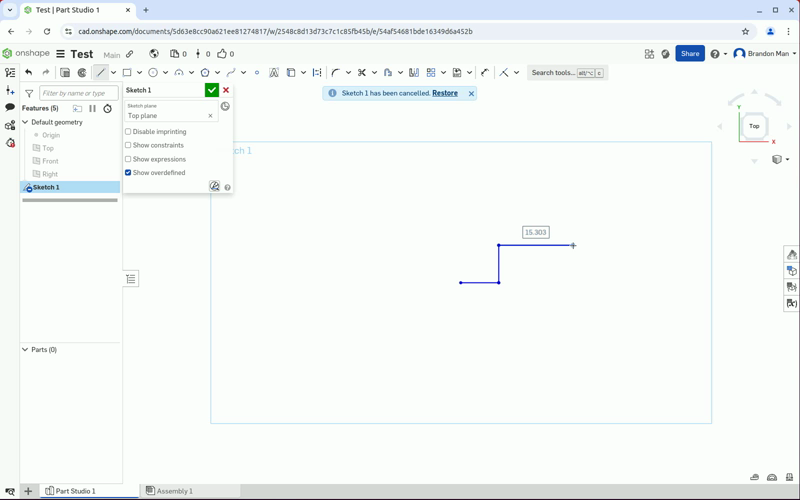
mouse_move(589, 245)
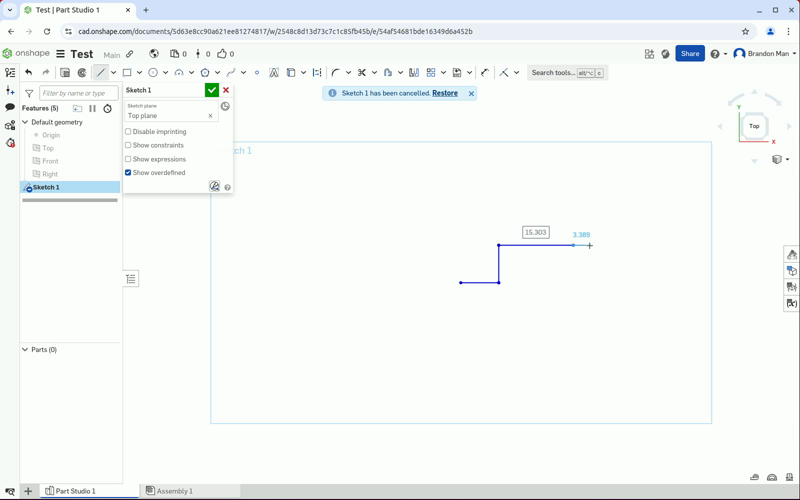
mouse_move(573, 208)
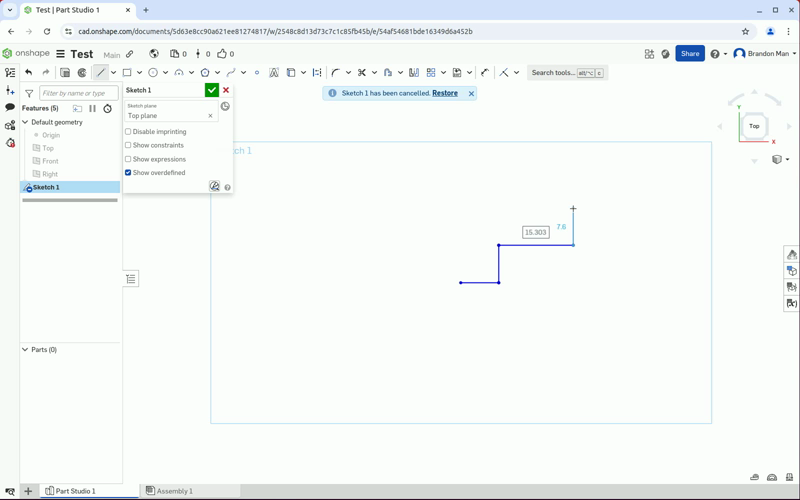
click(573, 208)
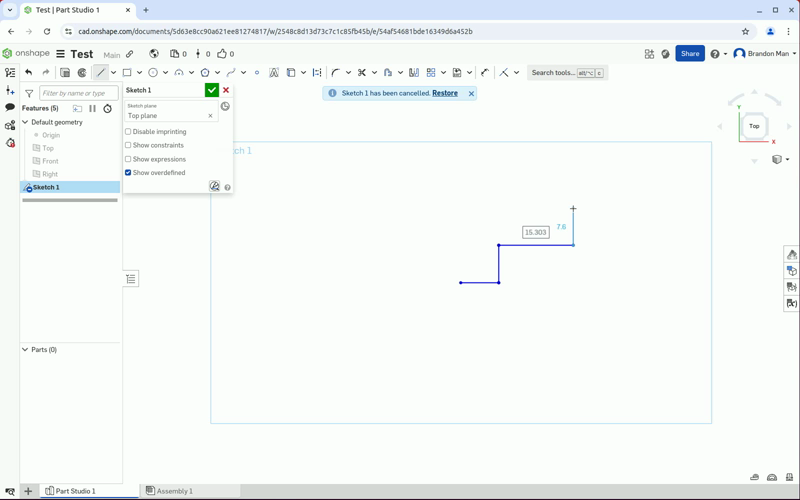
key_up(shift)
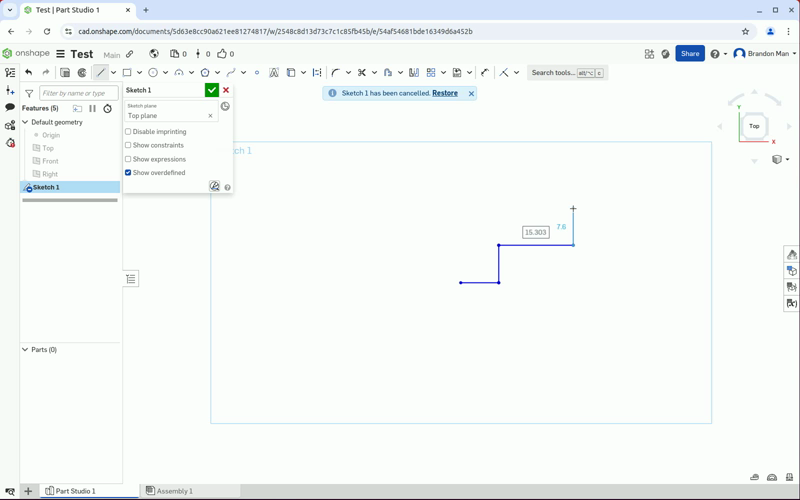
key_down(shift)
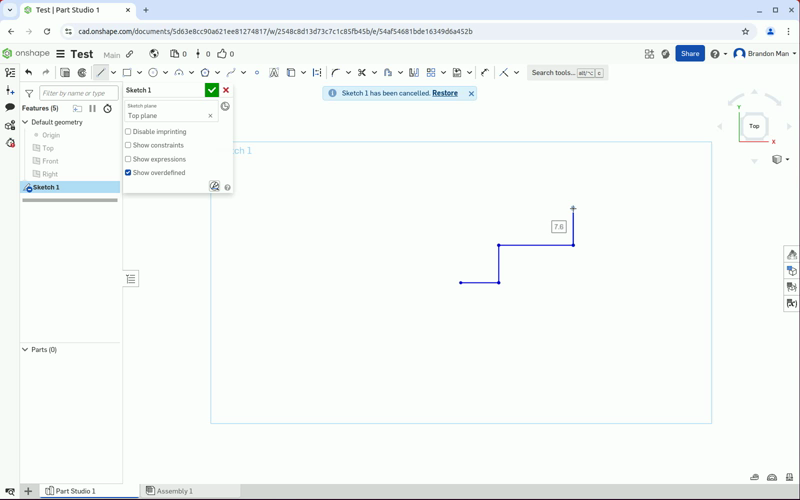
mouse_move(460, 208)
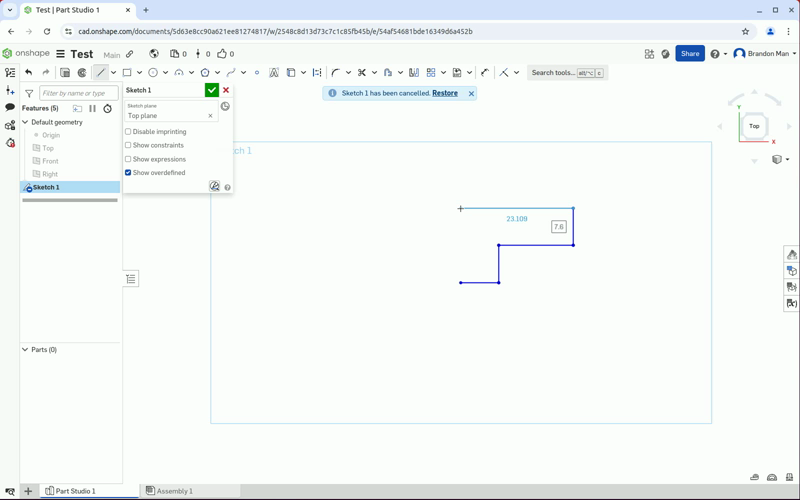
click(460, 208)
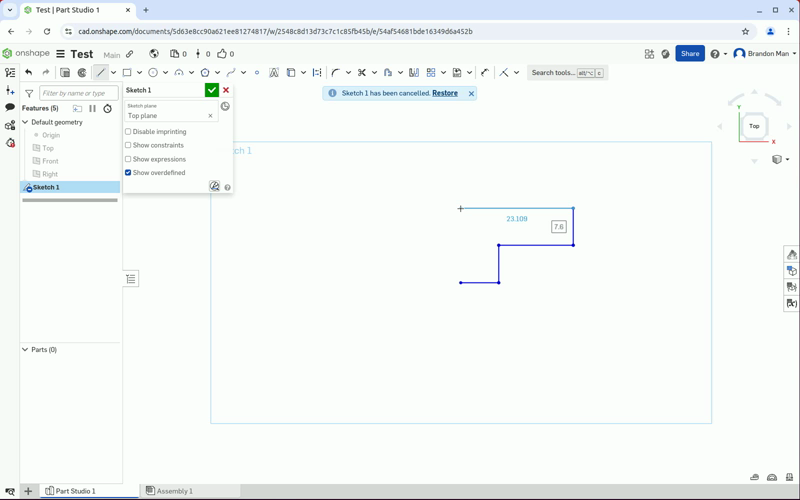
key_up(shift)
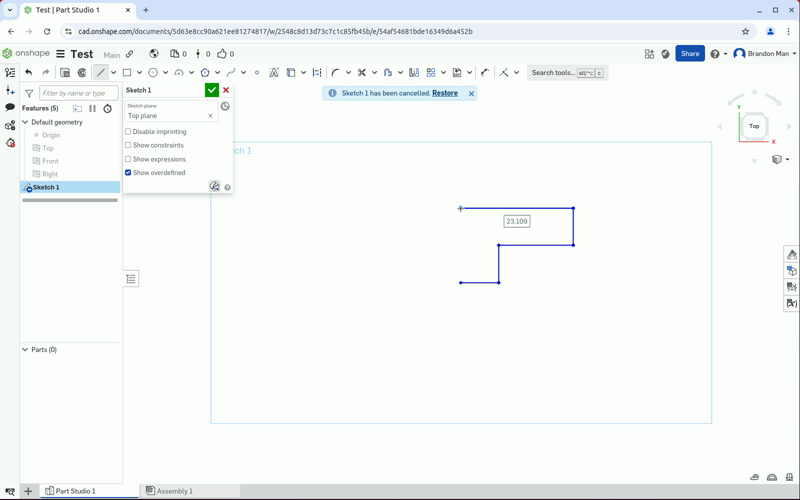
key_down(shift)
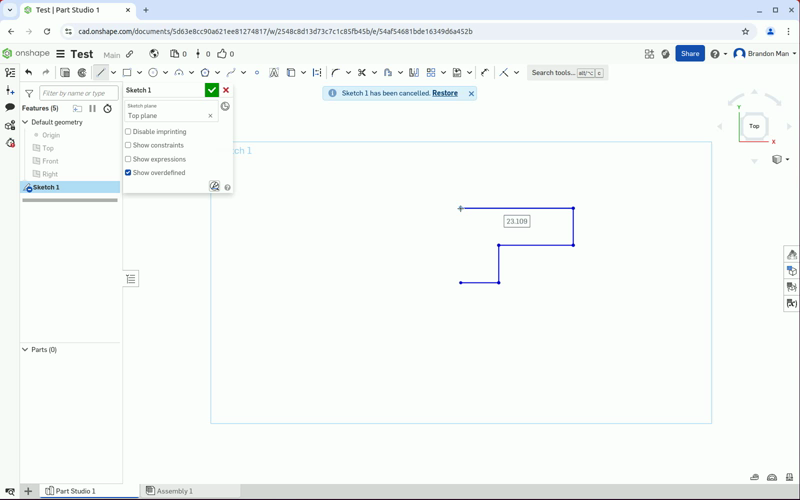
mouse_move(460, 282)
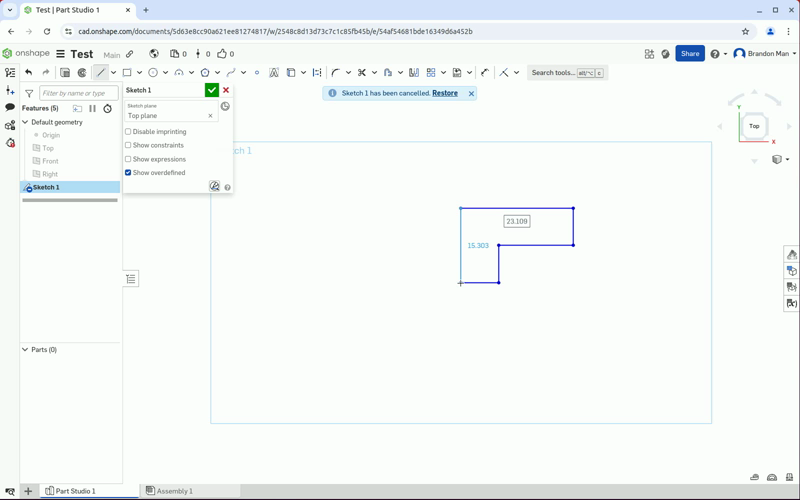
key_up(shift)
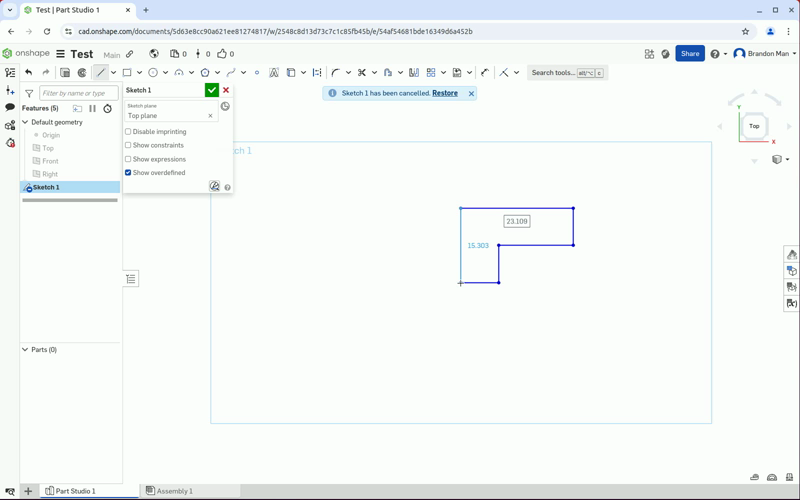
click(460, 282)
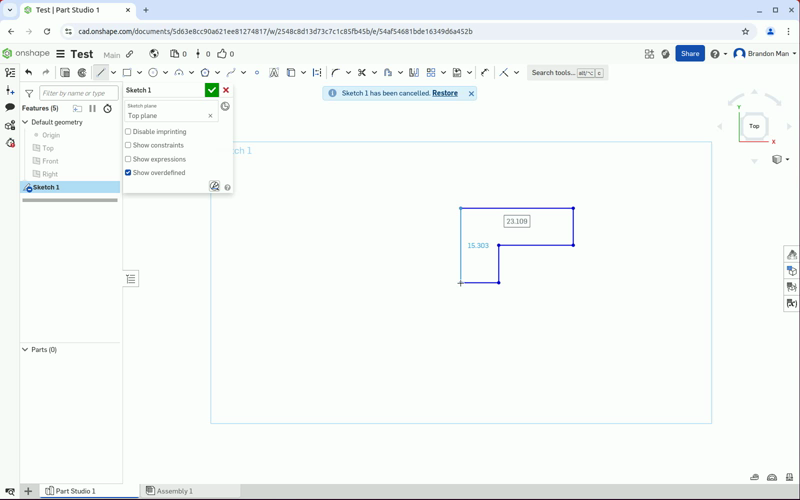
key(esc)
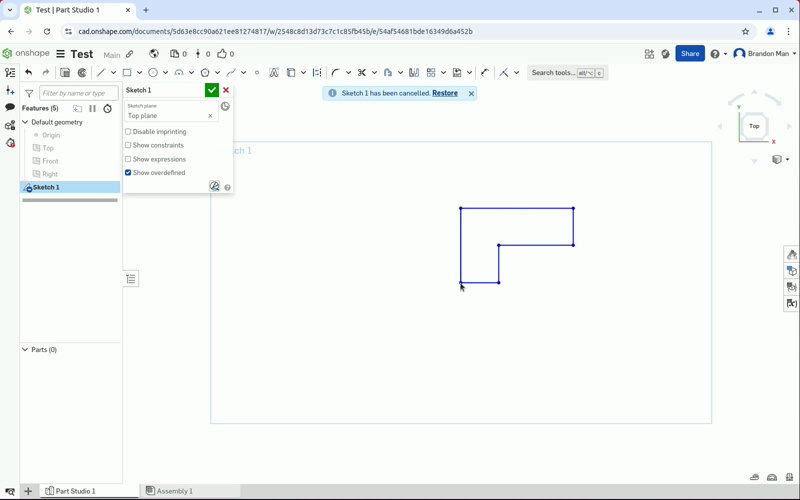
mouse_move(561, 219)
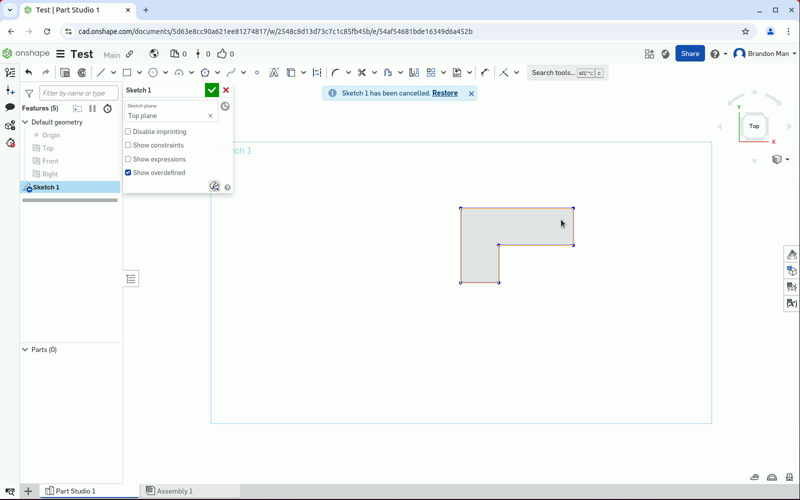
click(561, 219)
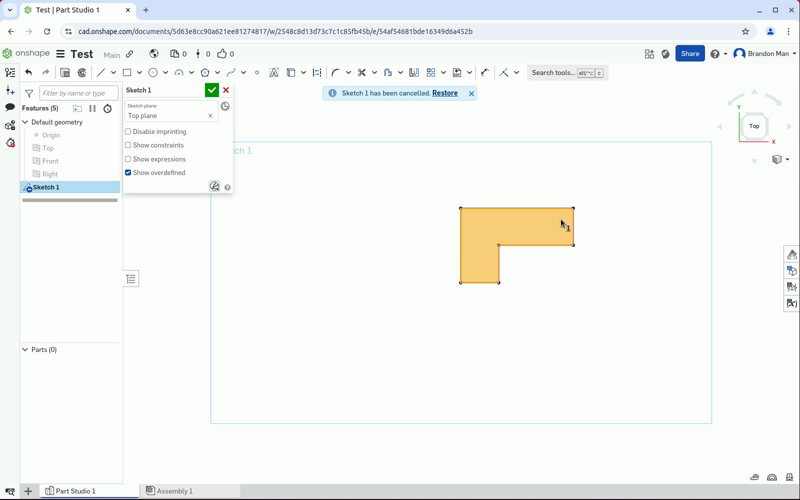
mouse_move(73, 352)
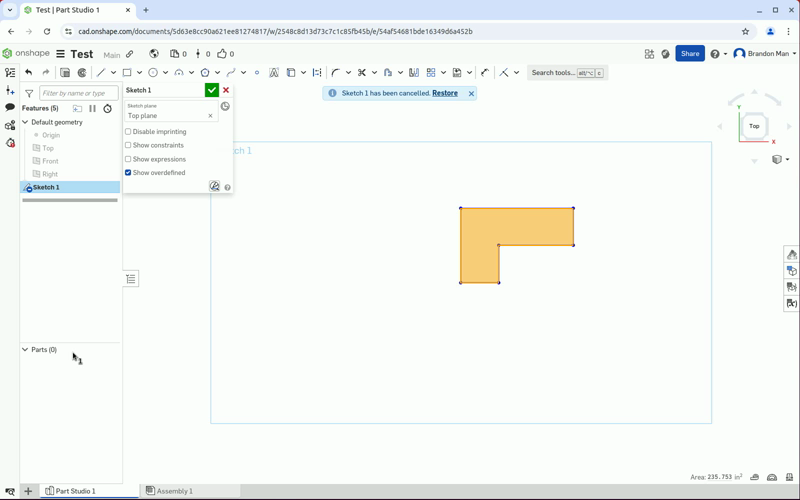
key(shift+y)
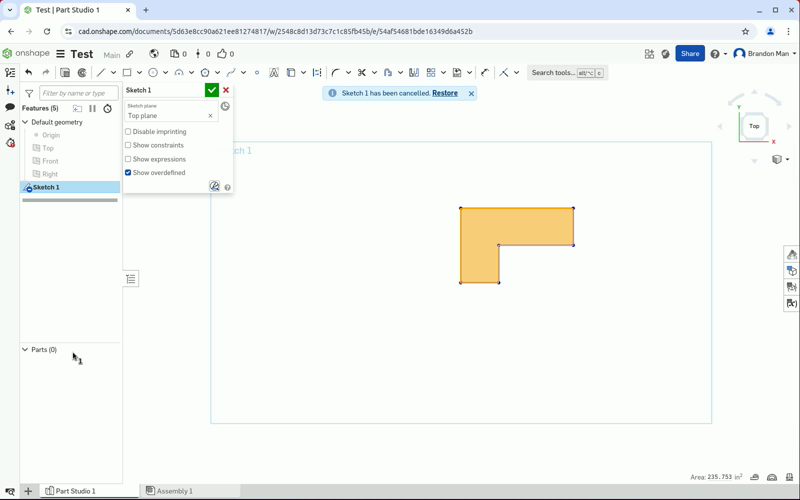
key(shift+e)
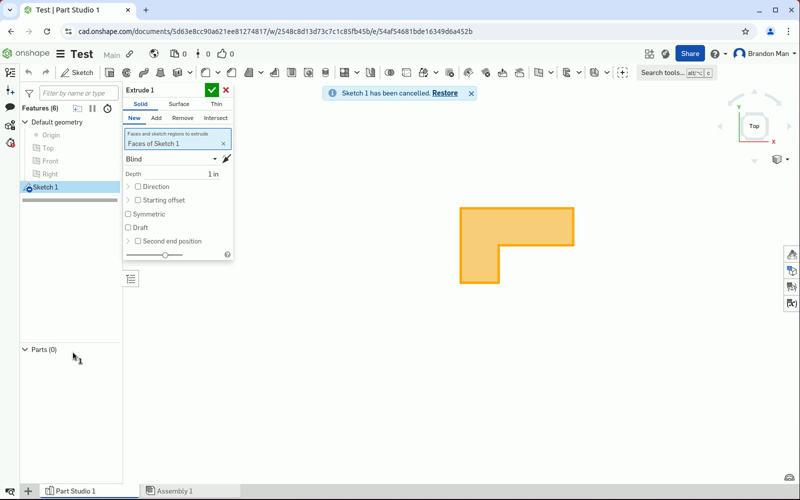
mouse_move(143, 106)
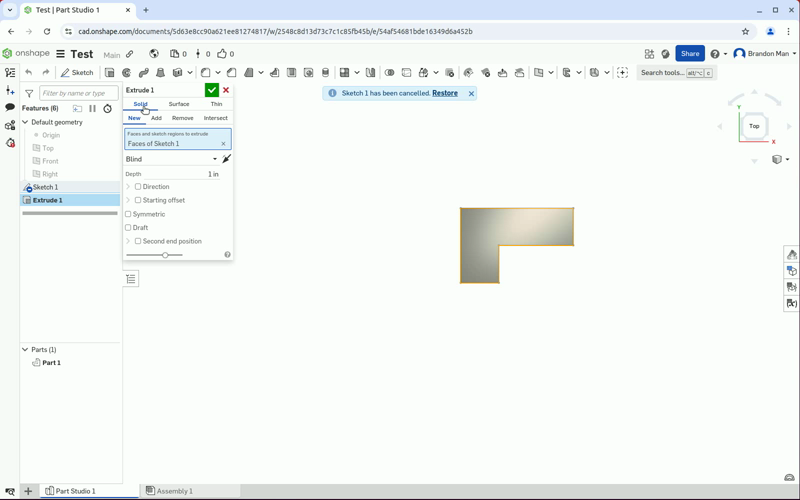
click(143, 106)
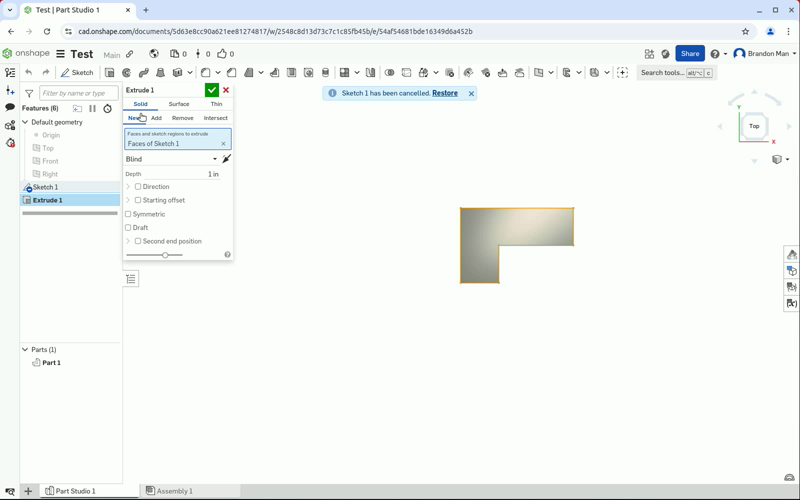
mouse_move(137, 120)
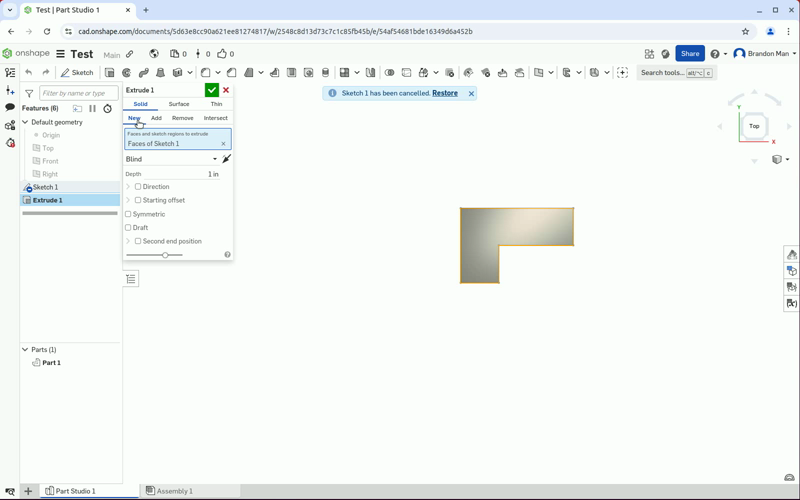
click(137, 120)
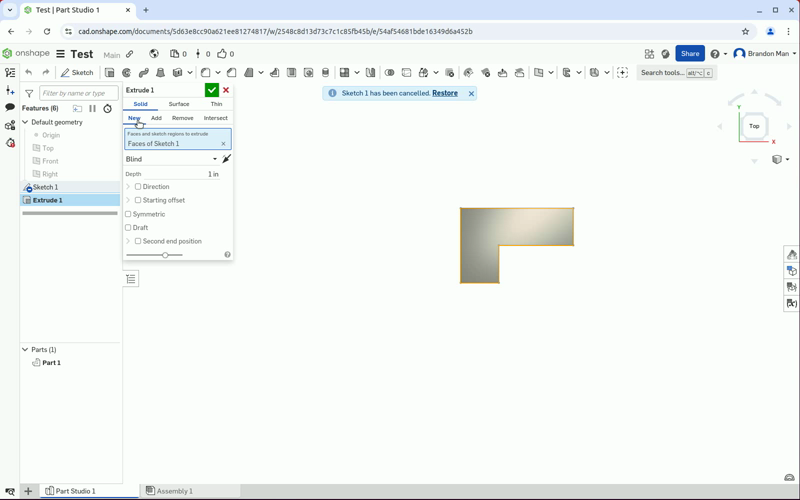
key(tab, 4)
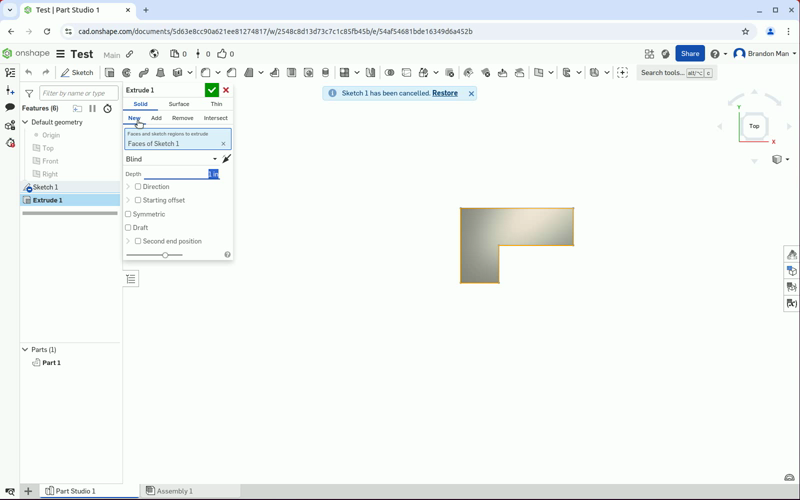
text(15.405)
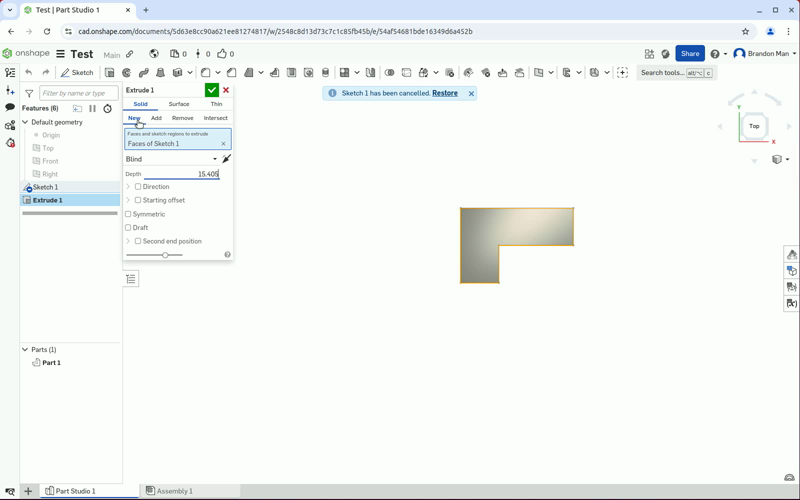
key(enter)
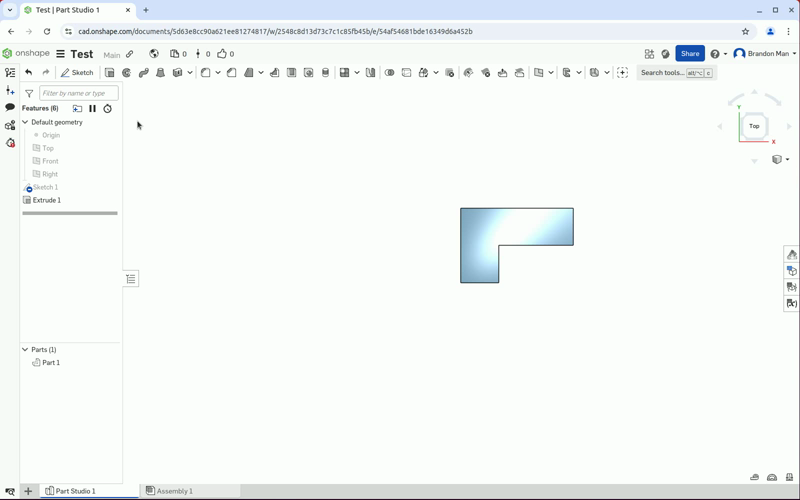
key(shift+h)
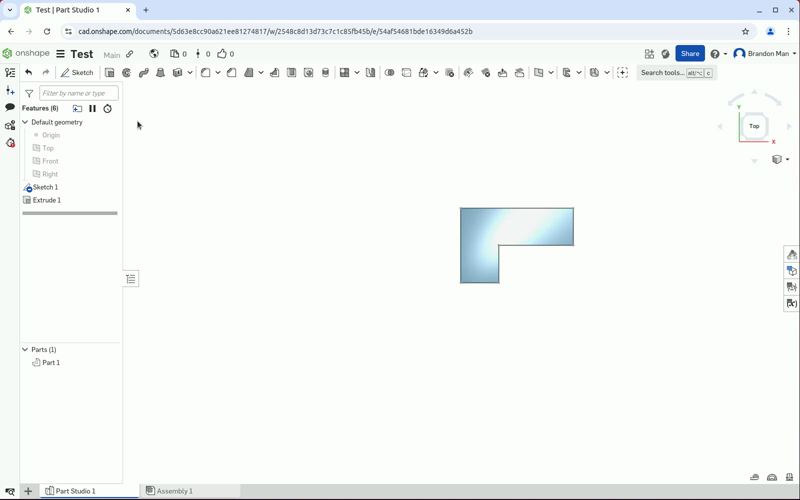
key(shift+h)
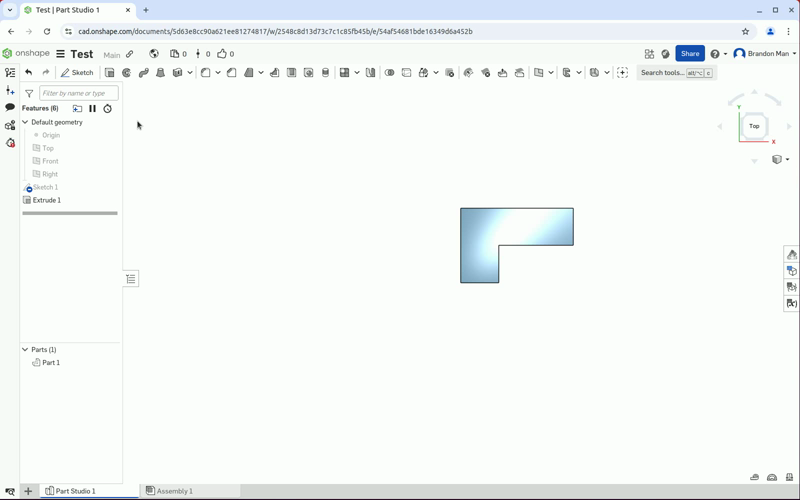
mouse_move(73, 189)
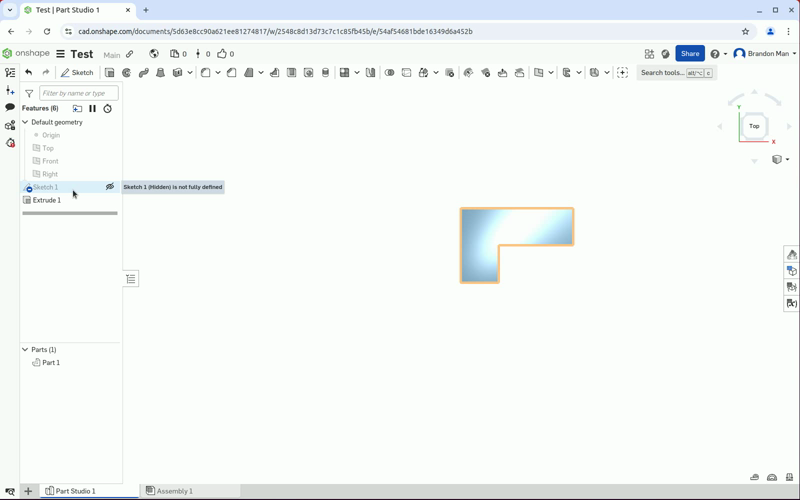
click(73, 189)
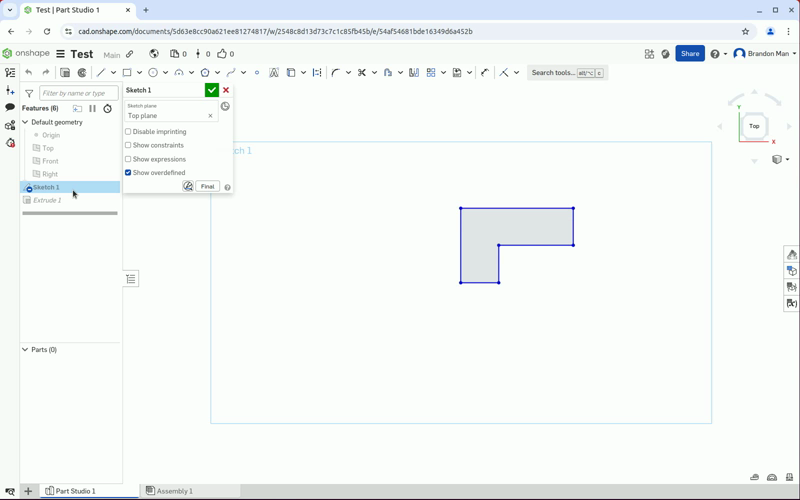
mouse_move(229, 92)
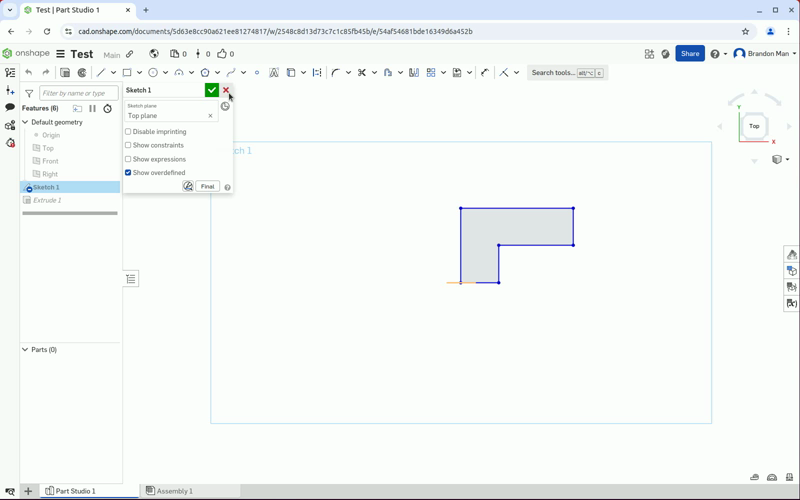
click(229, 92)
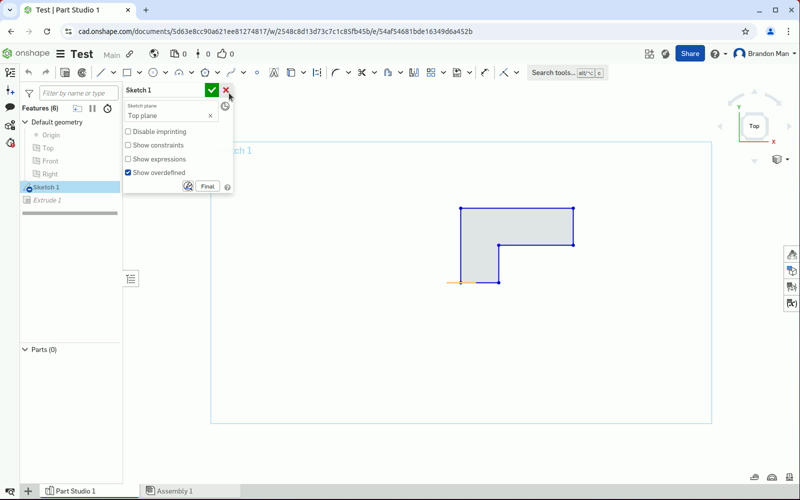
key(shift+s)
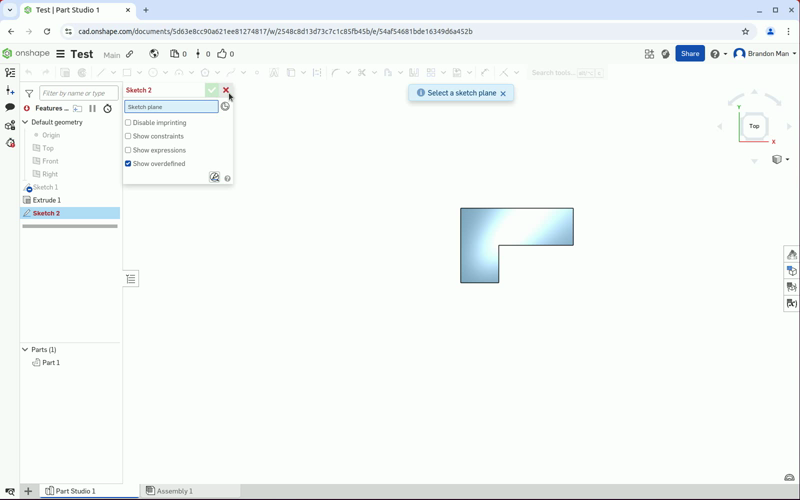
mouse_move(73, 150)
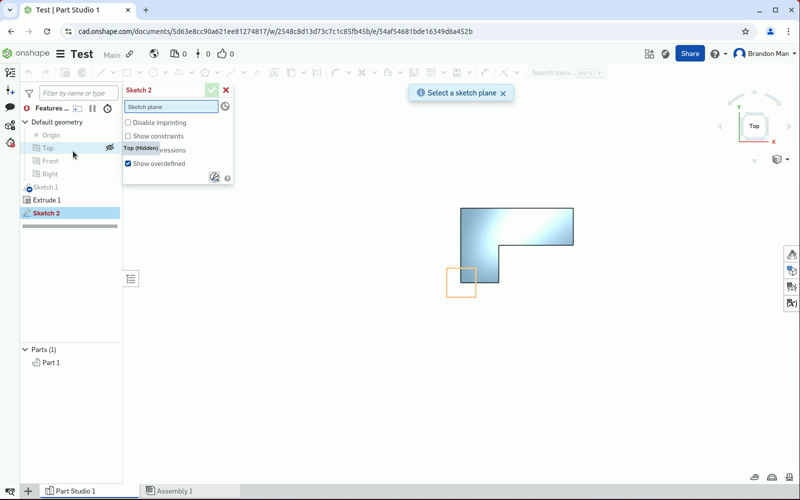
click(73, 150)
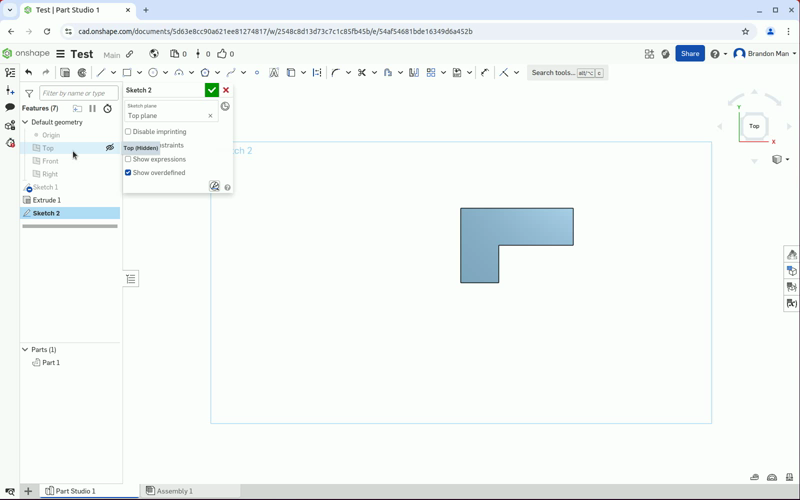
mouse_move(73, 352)
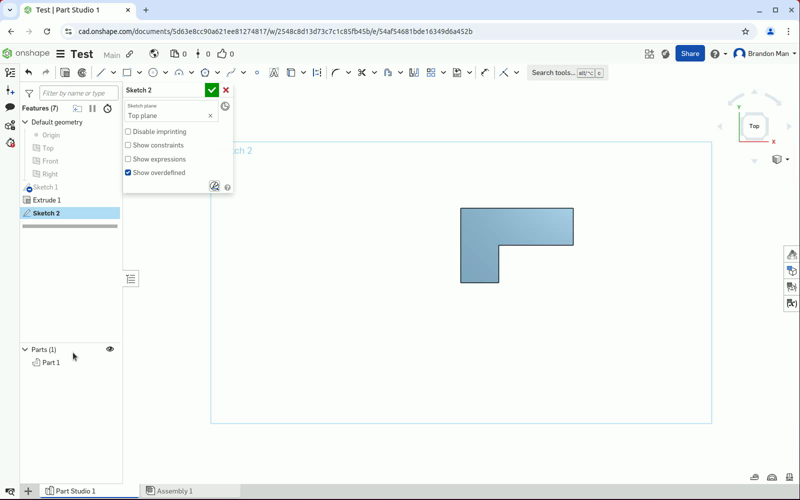
key(y)
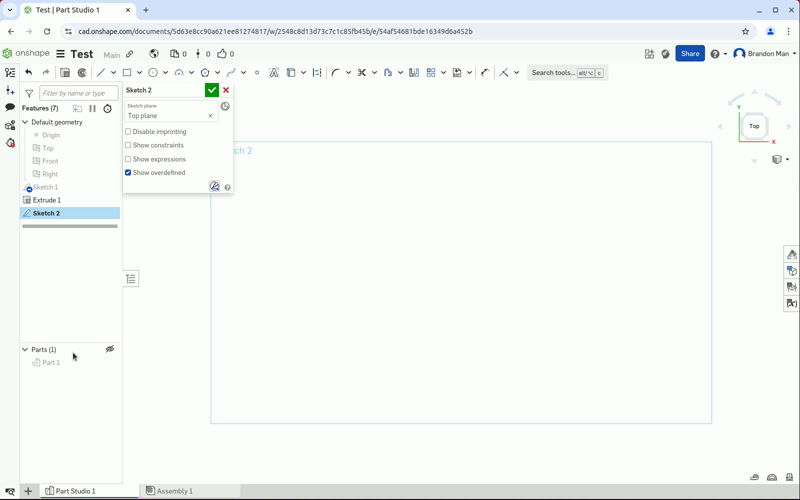
key(l)
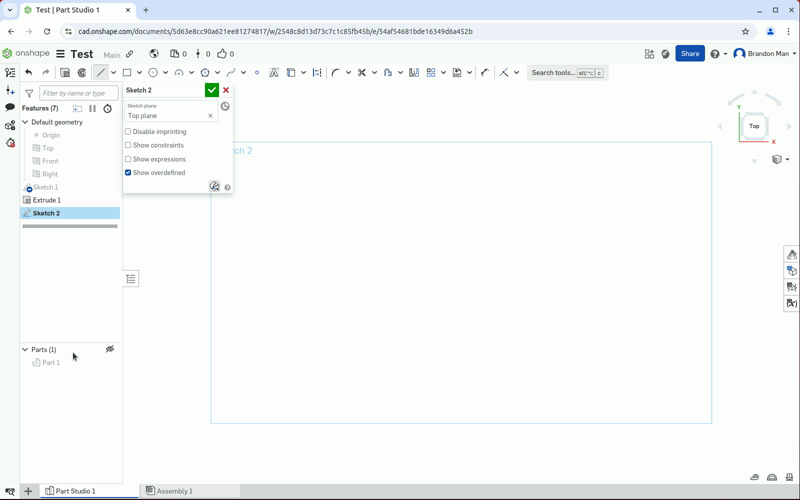
key_down(shift)
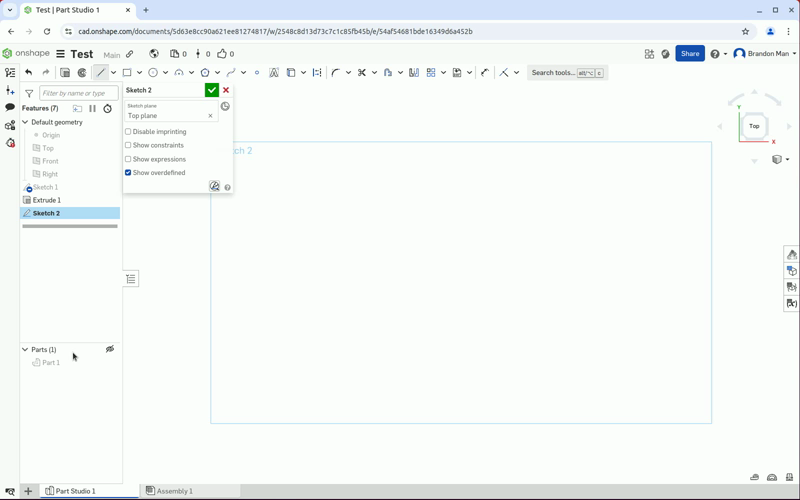
mouse_move(535, 264)
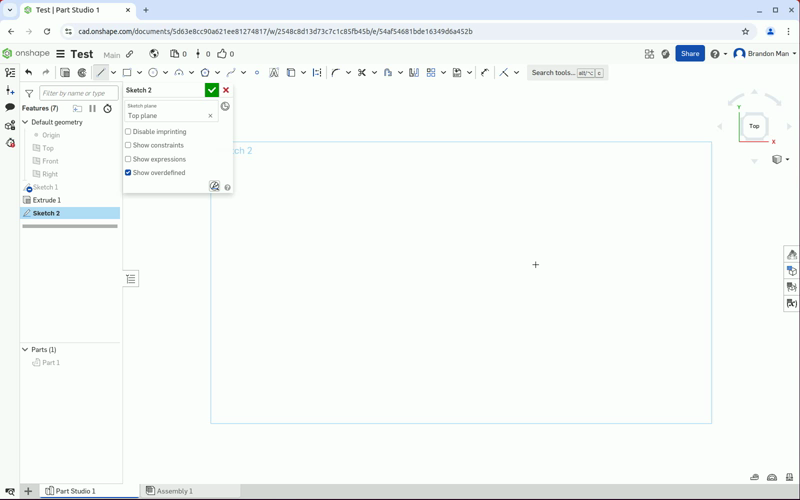
click(535, 264)
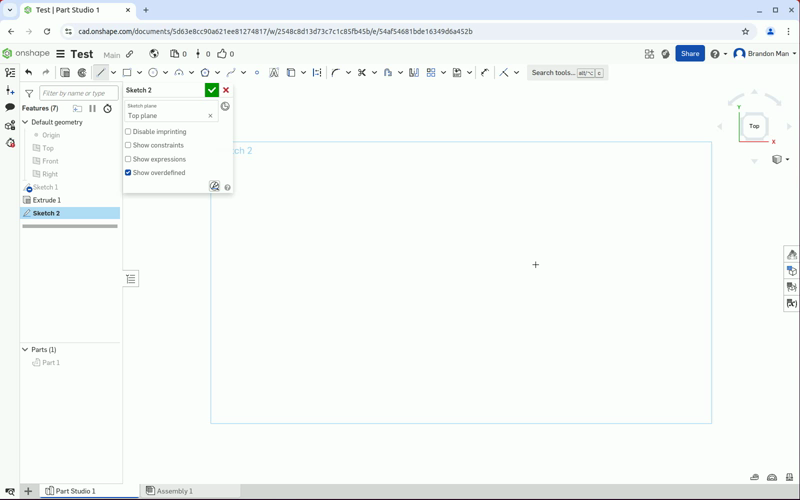
key_up(shift)
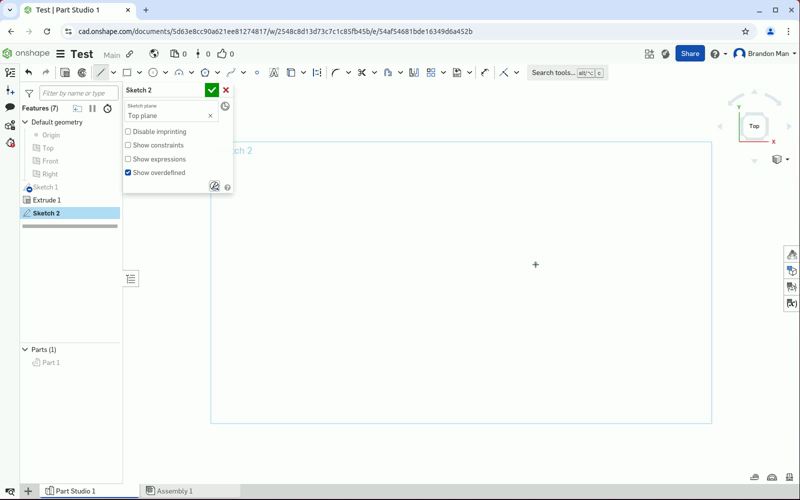
key_down(shift)
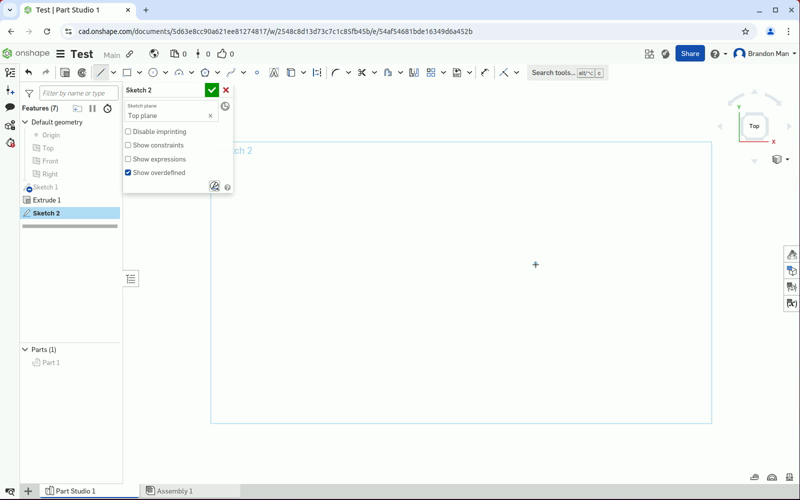
mouse_move(565, 264)
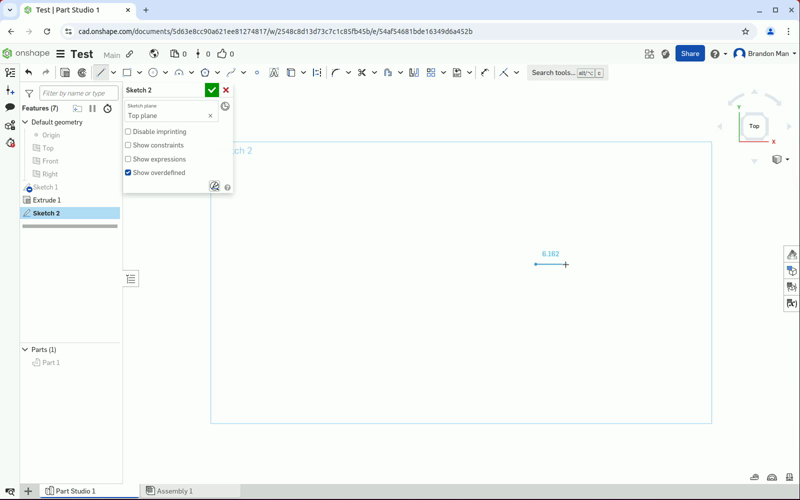
mouse_move(574, 264)
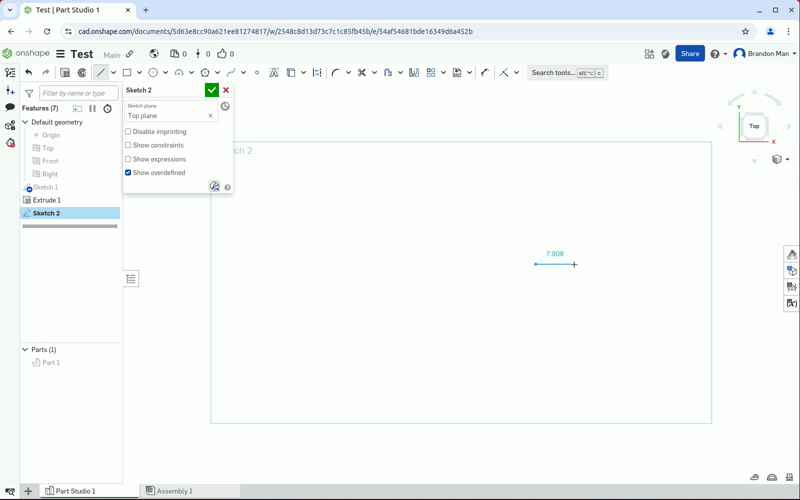
click(574, 264)
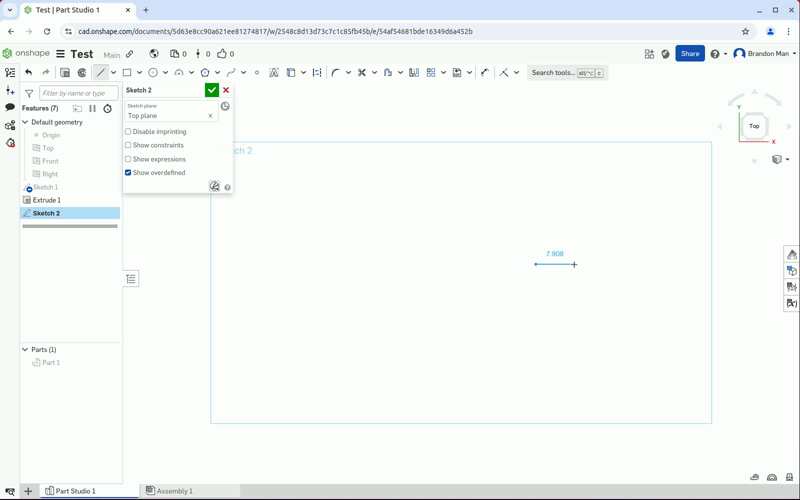
key_up(shift)
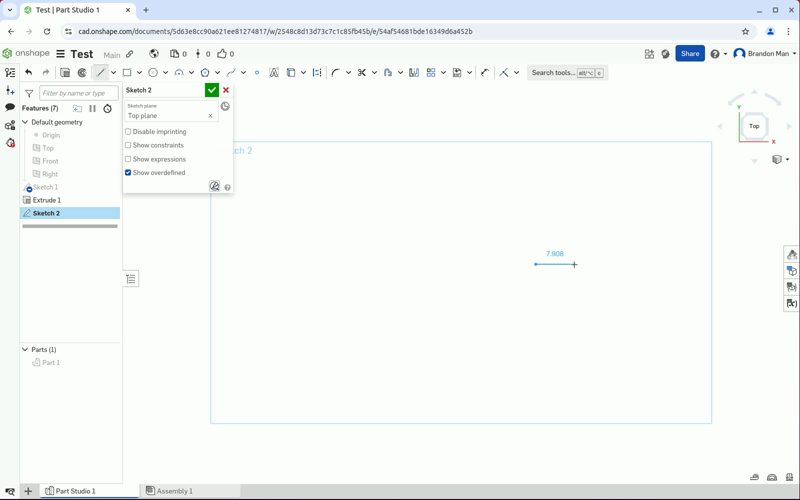
key_down(shift)
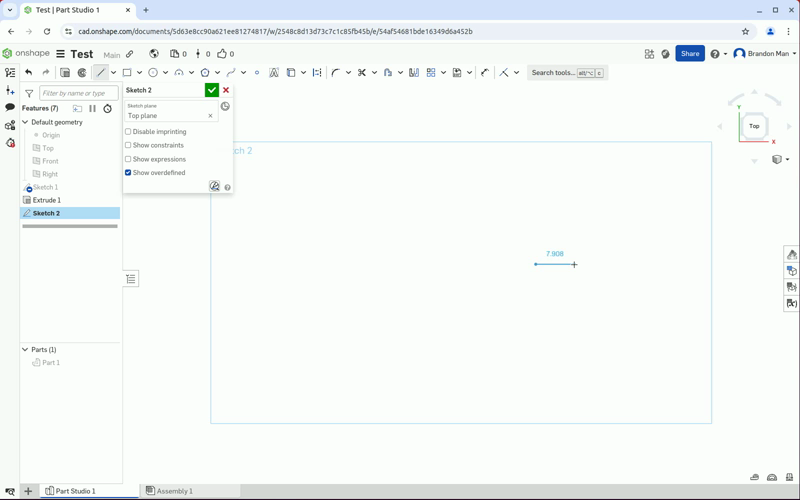
mouse_move(589, 264)
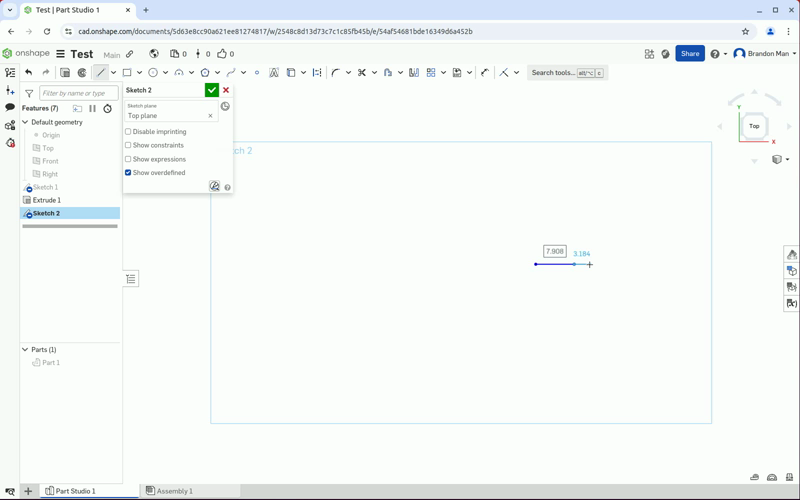
mouse_move(574, 244)
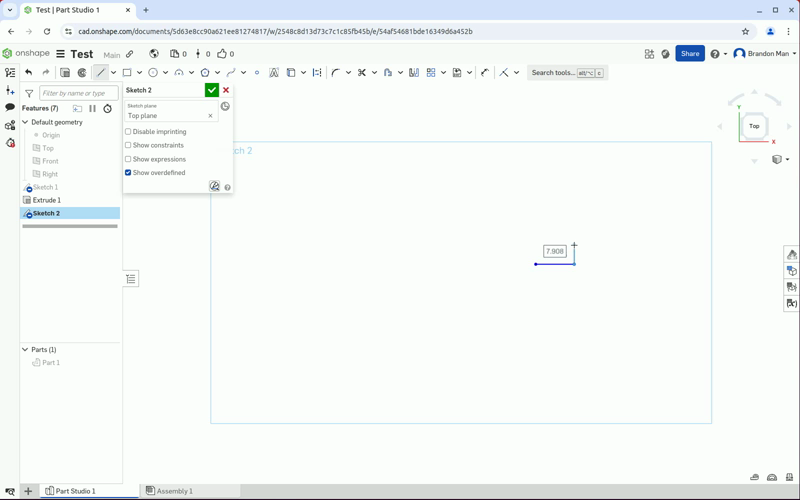
click(574, 244)
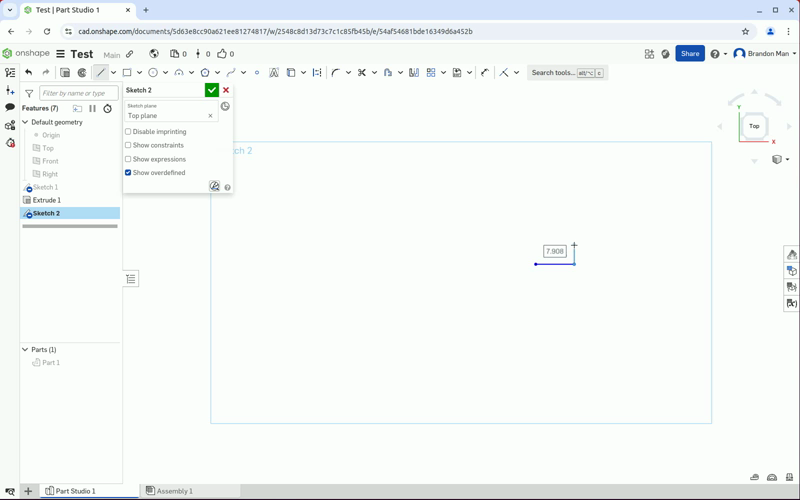
key_up(shift)
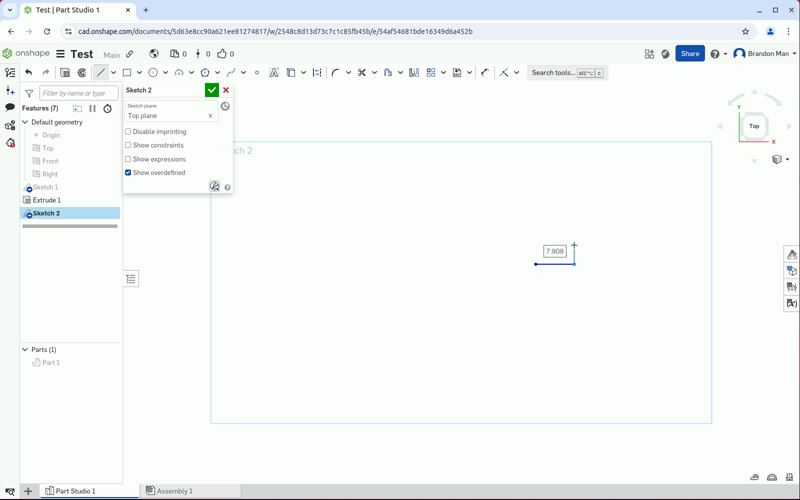
key_down(shift)
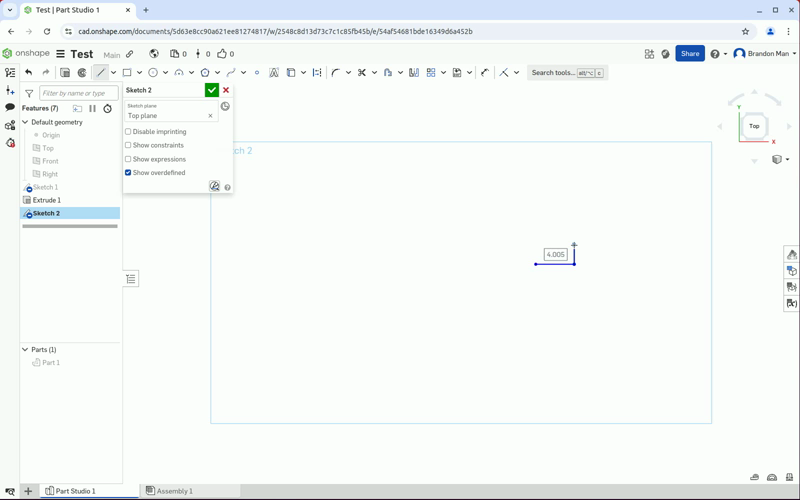
mouse_move(589, 244)
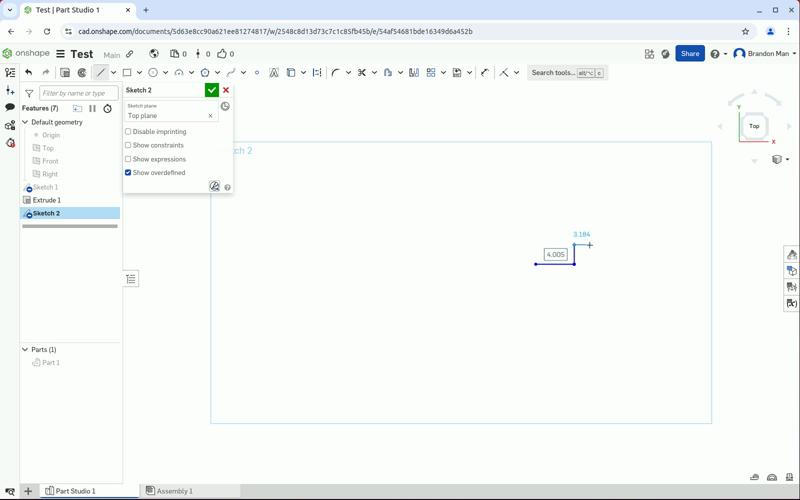
mouse_move(535, 244)
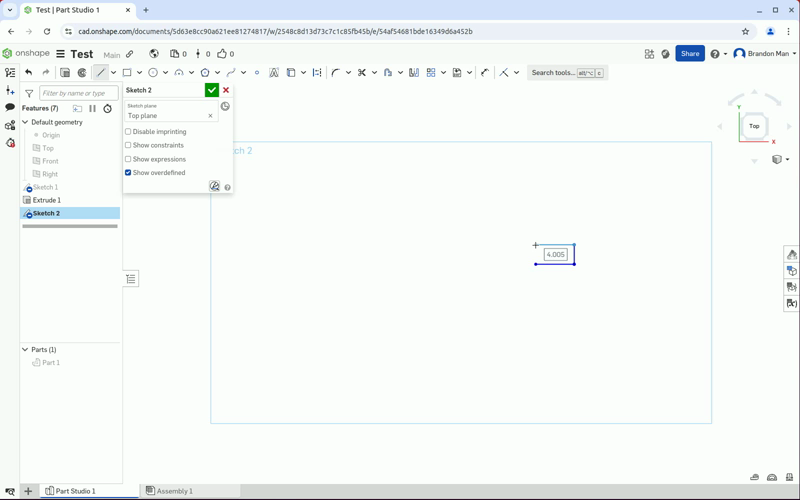
click(535, 244)
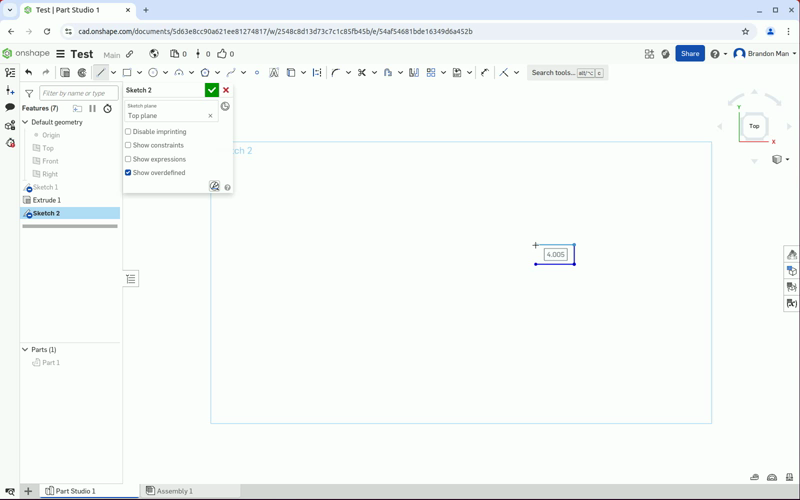
key_up(shift)
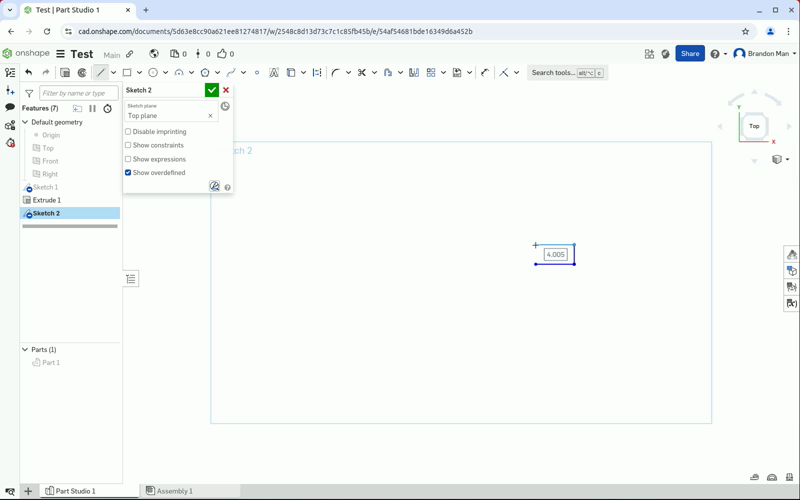
mouse_move(565, 244)
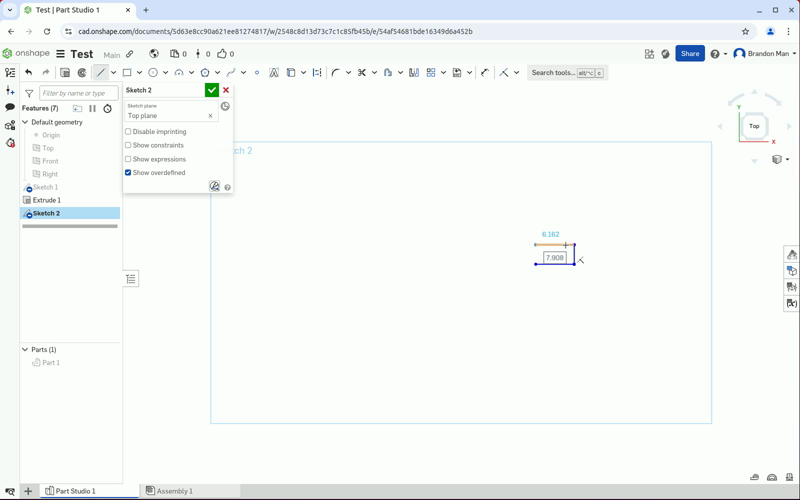
key_down(shift)
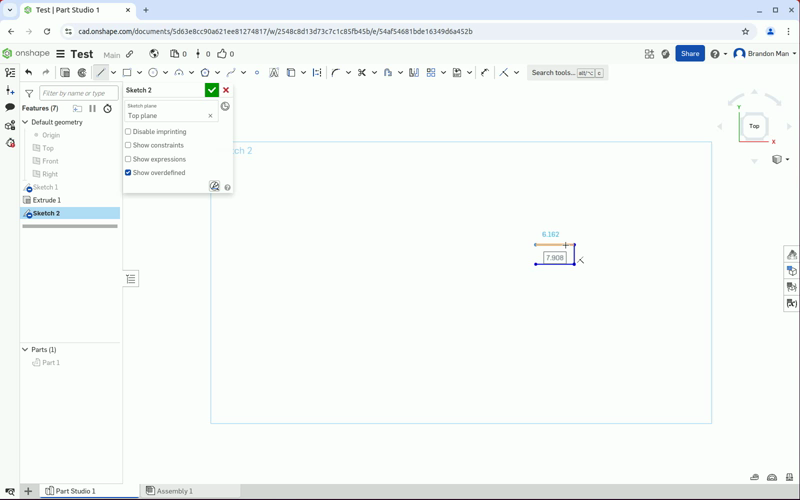
mouse_move(535, 264)
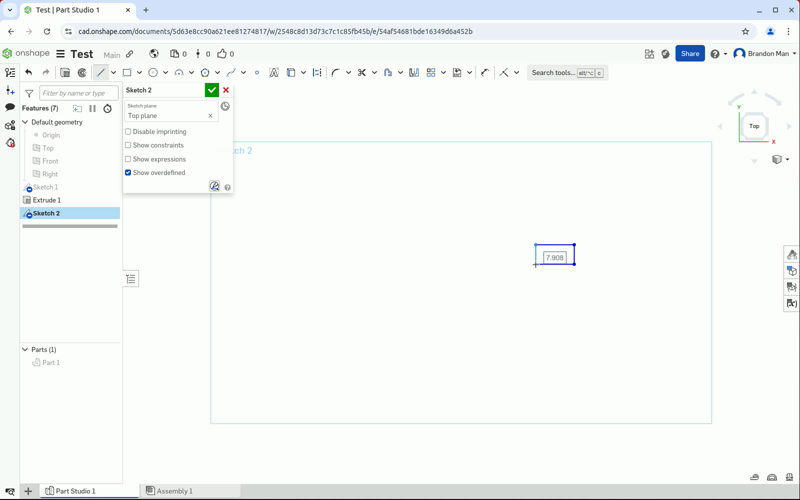
key_up(shift)
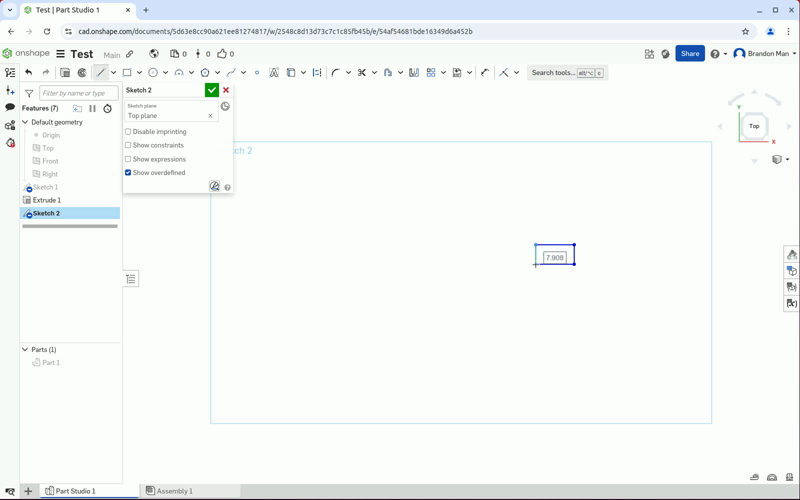
click(535, 264)
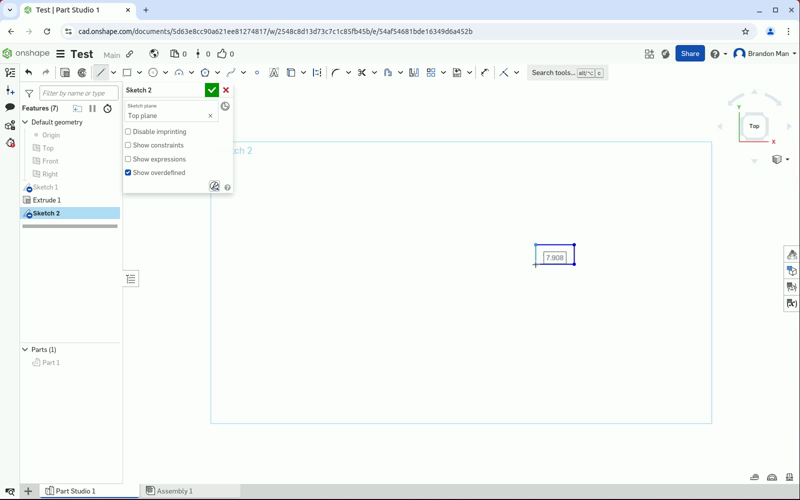
key(esc)
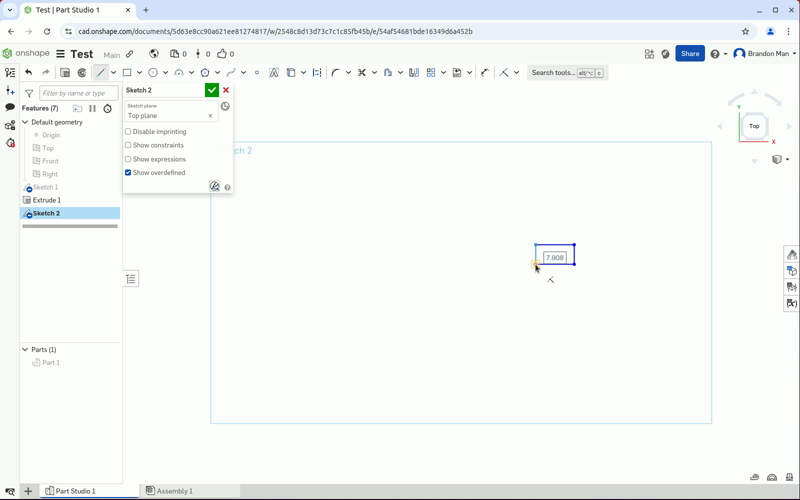
mouse_move(566, 261)
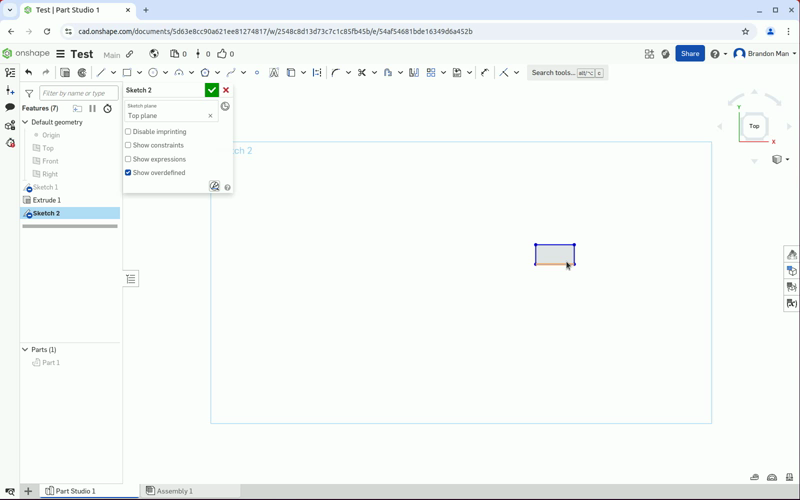
scroll(6)
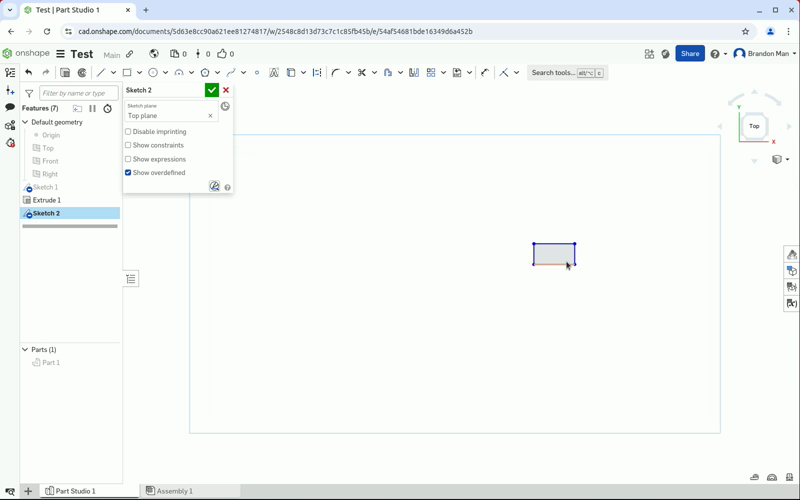
scroll(6)
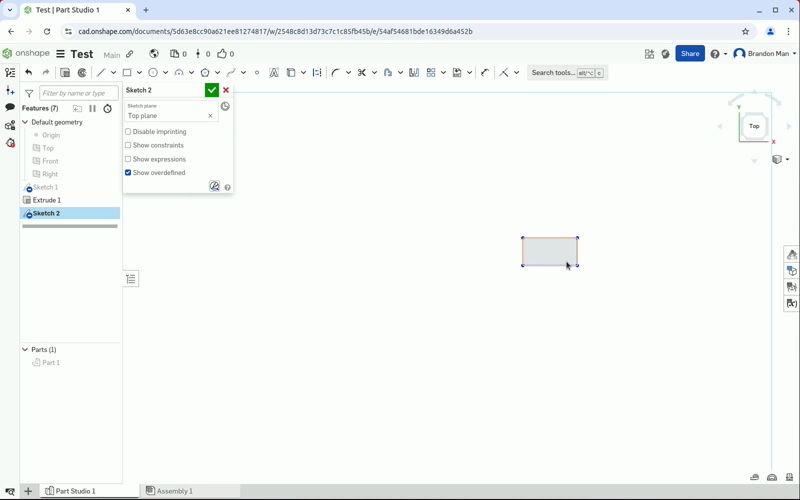
scroll(6)
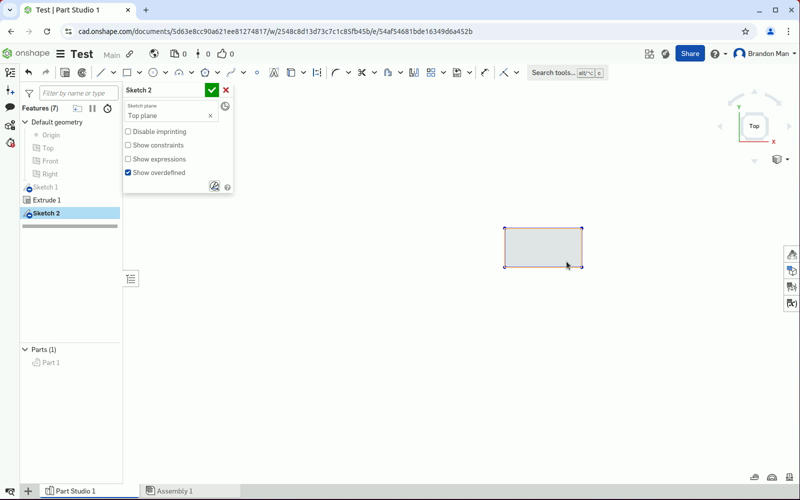
scroll(6)
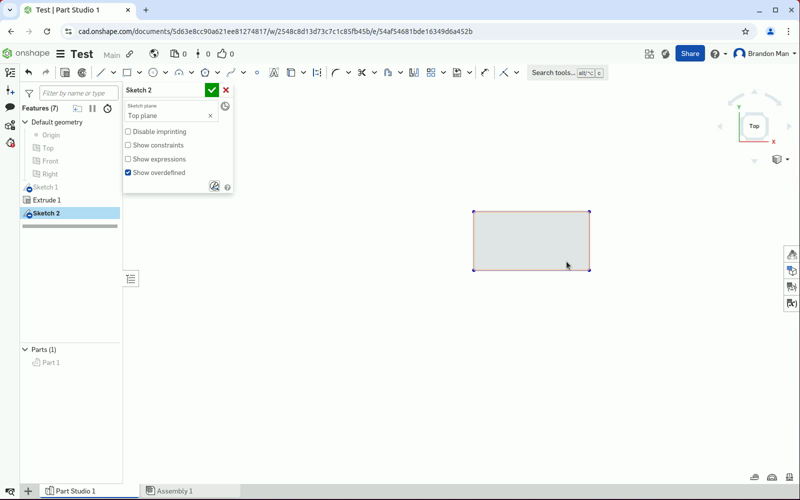
scroll(6)
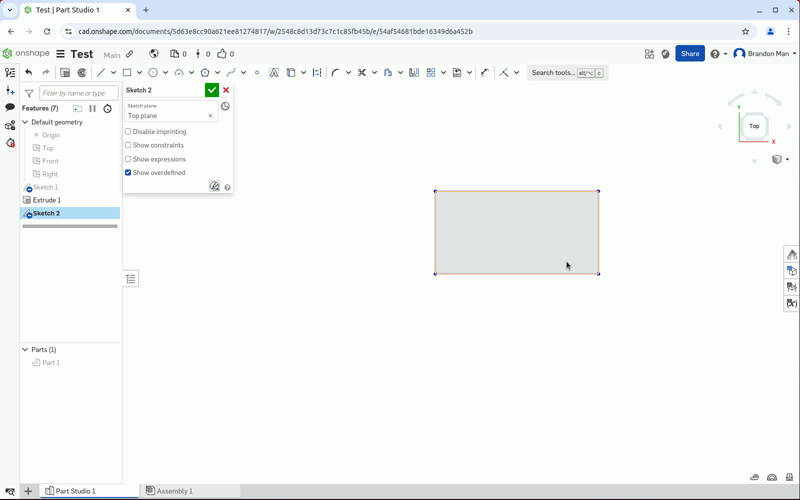
scroll(6)
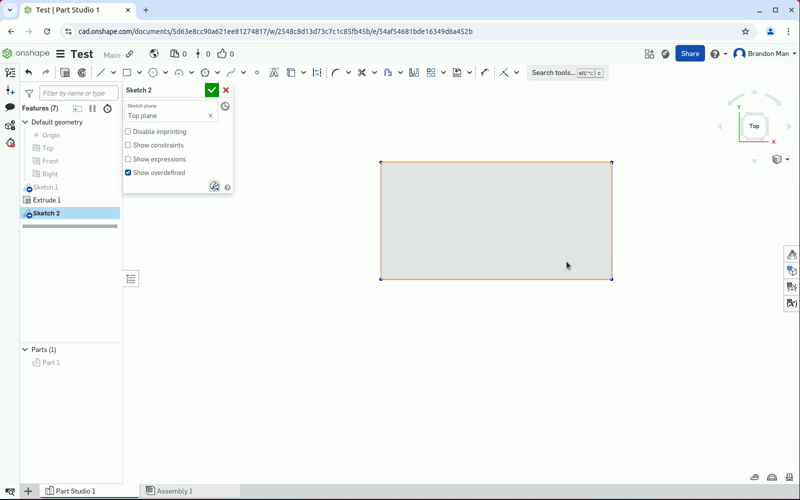
scroll(6)
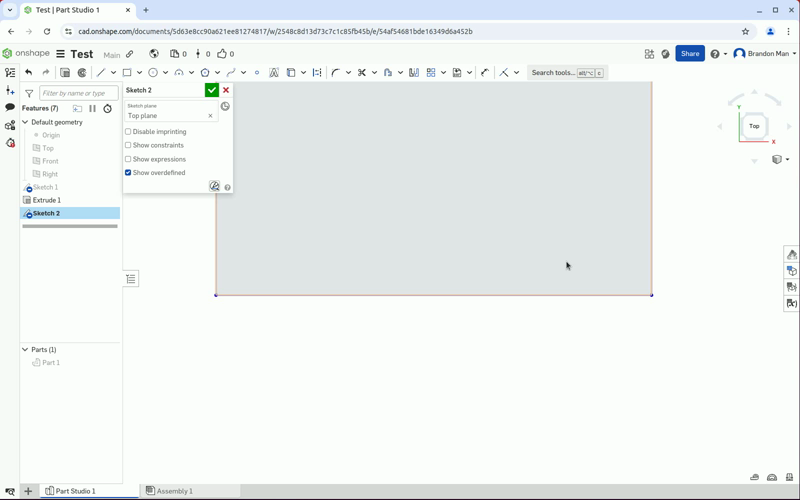
click(566, 261)
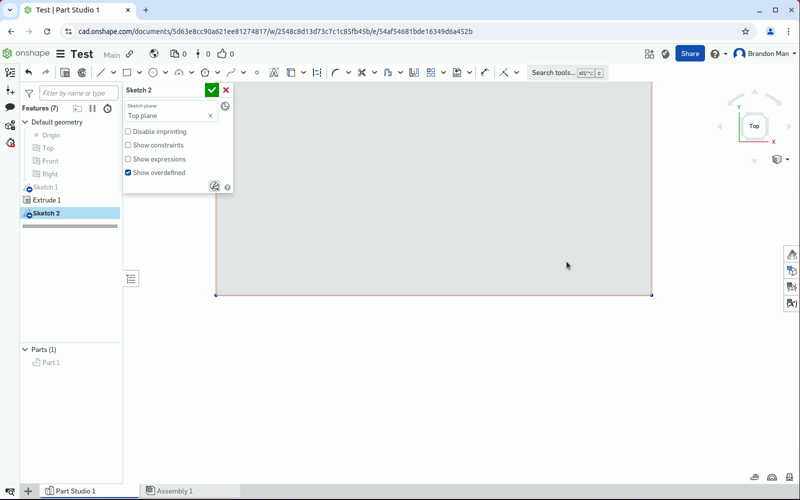
scroll(-6)
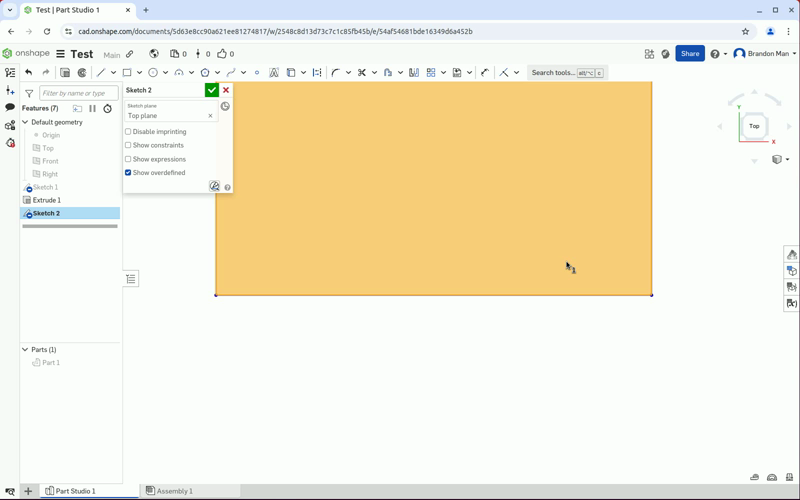
scroll(-6)
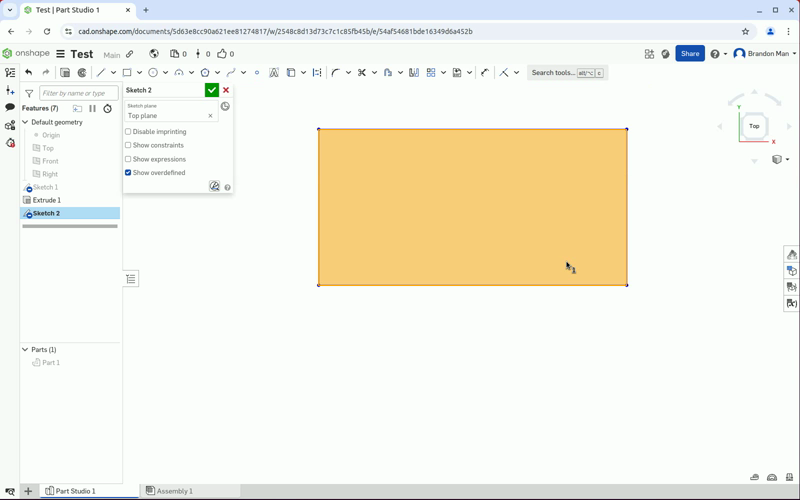
scroll(-6)
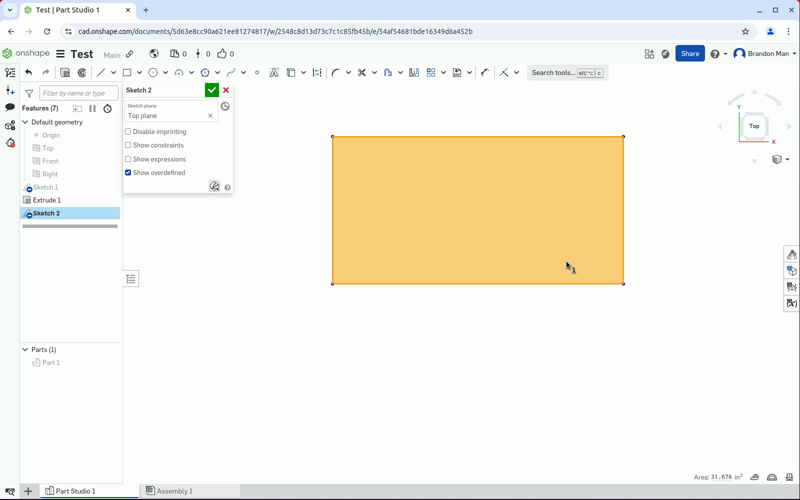
scroll(-6)
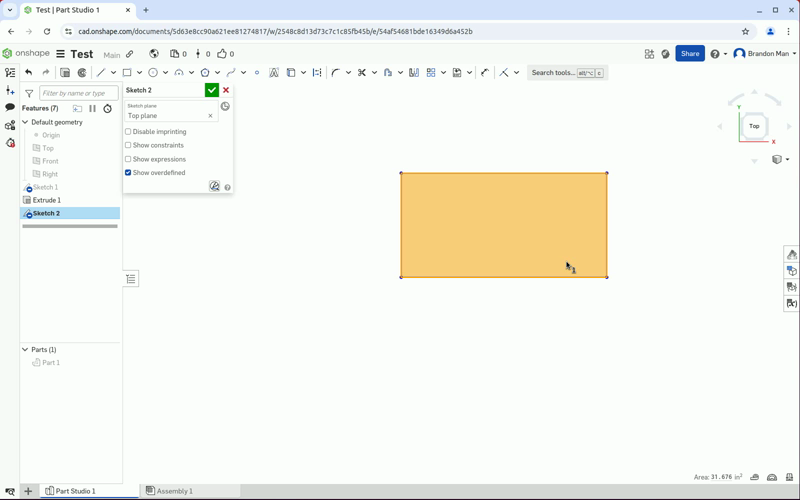
scroll(-6)
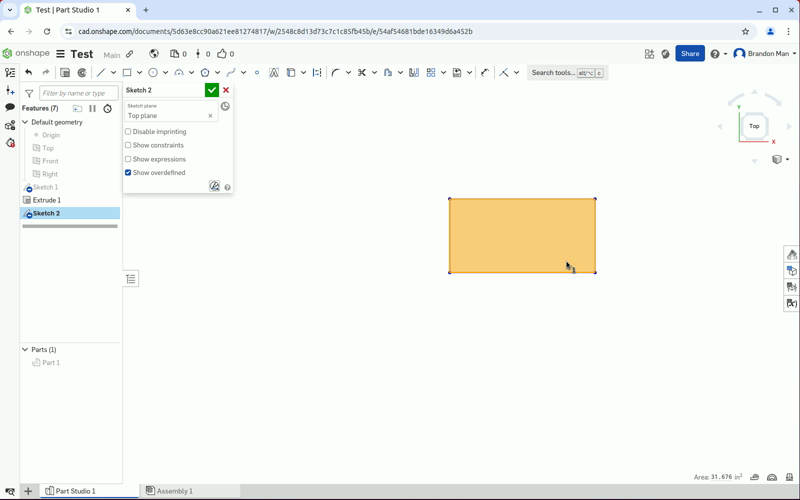
scroll(-6)
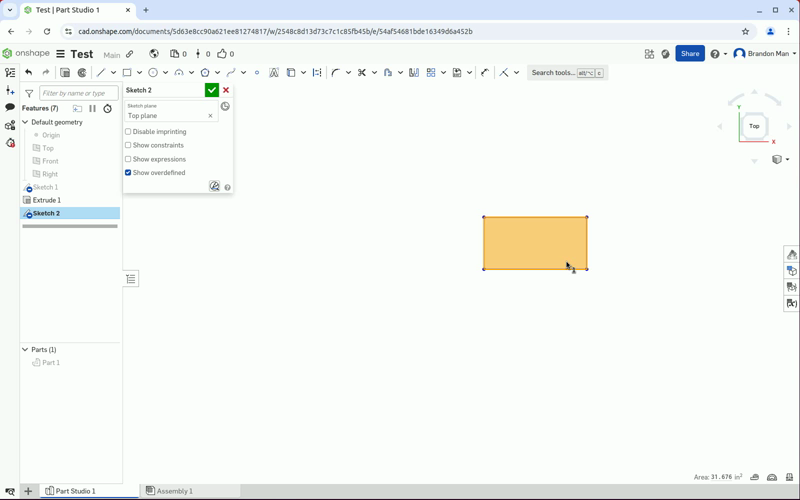
scroll(-6)
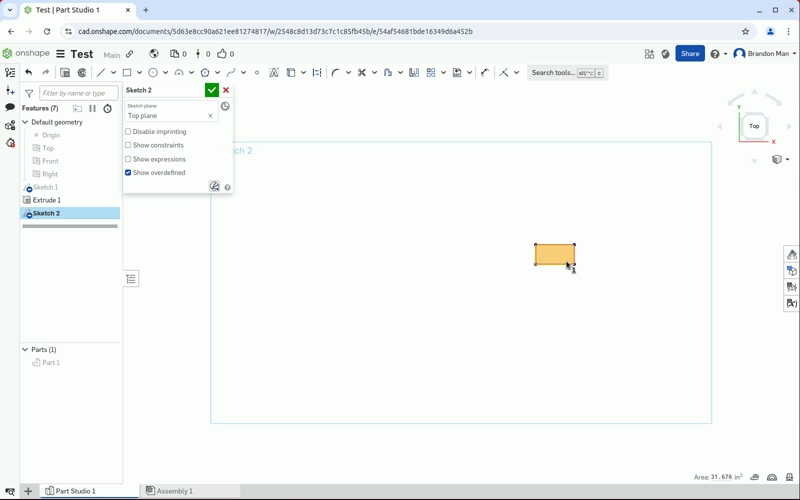
mouse_move(73, 352)
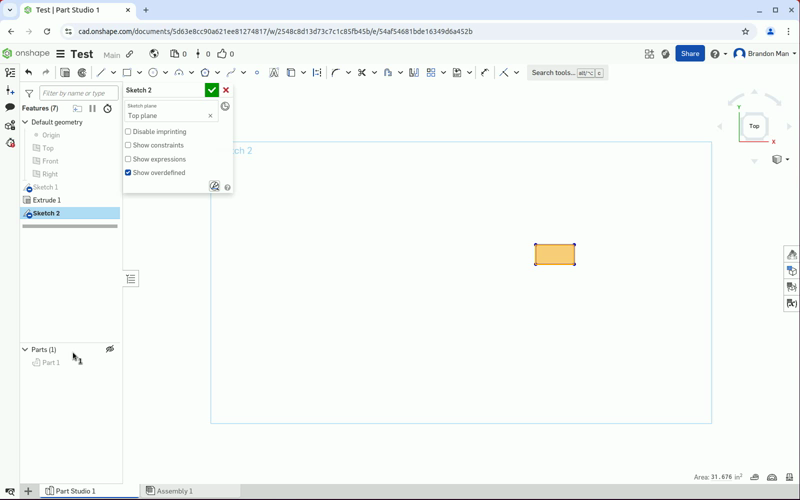
key(shift+y)
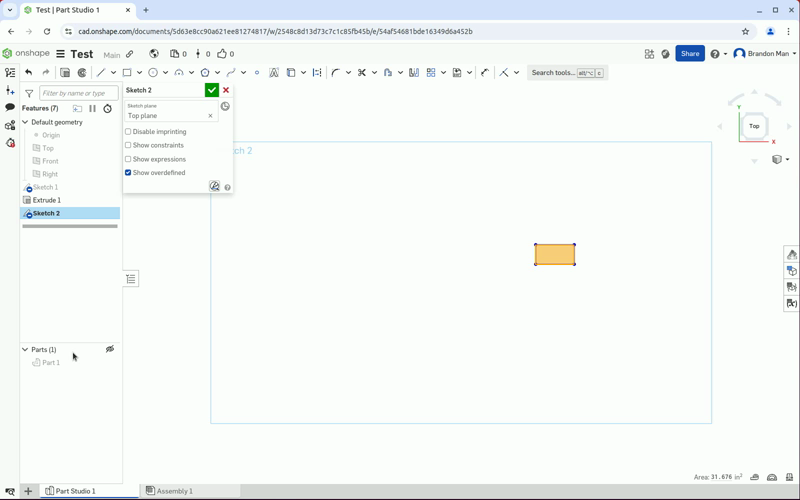
key(shift+e)
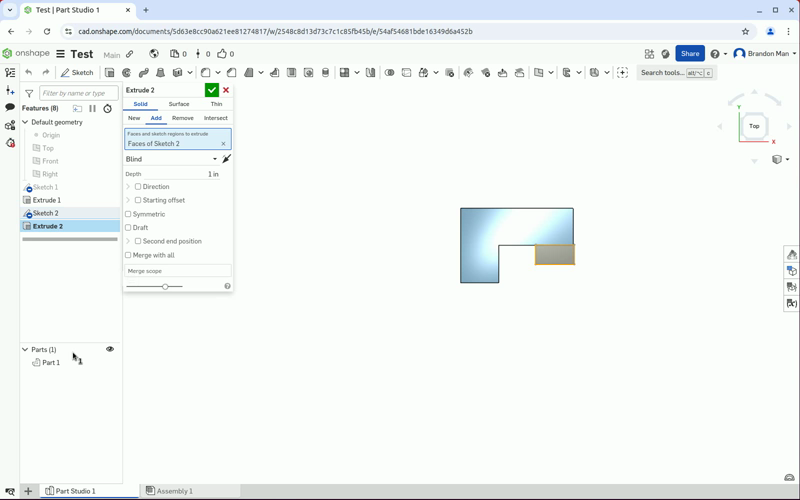
mouse_move(143, 106)
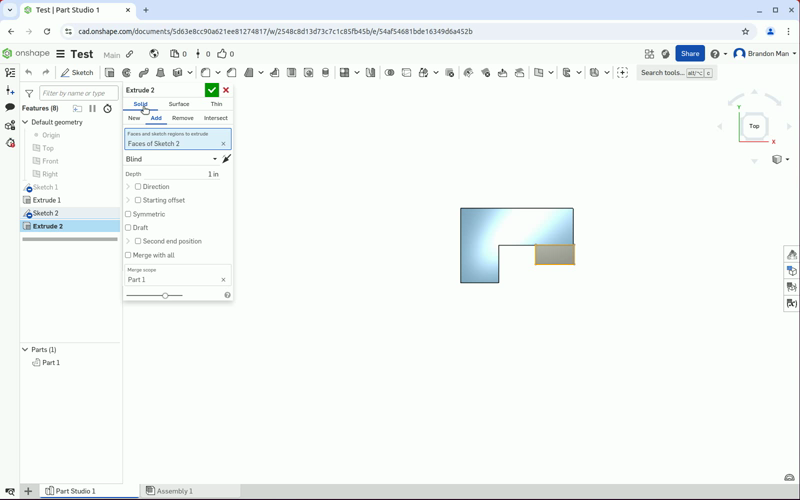
click(143, 106)
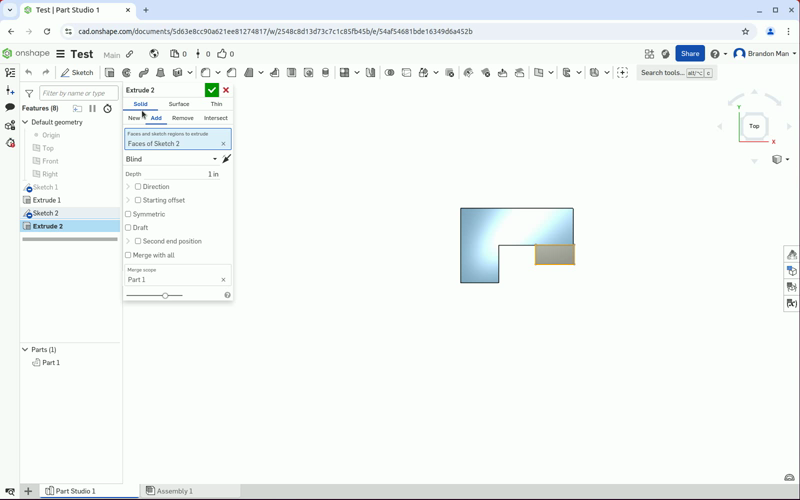
mouse_move(137, 120)
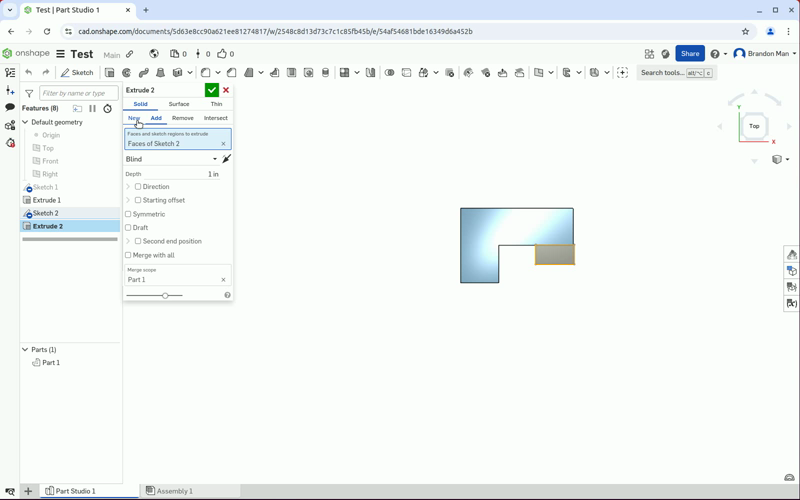
click(137, 120)
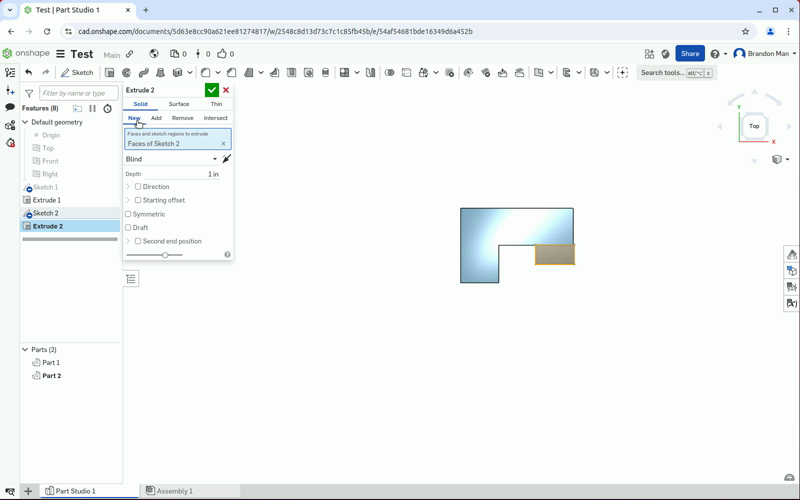
key(tab, 4)
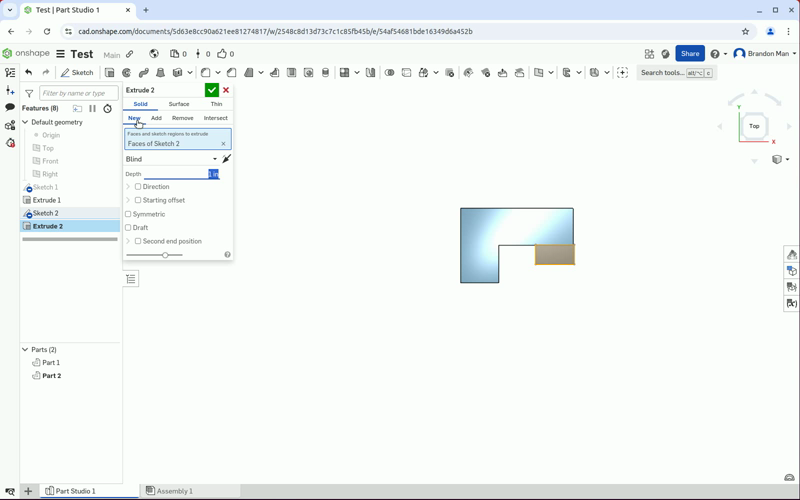
text(7.703)
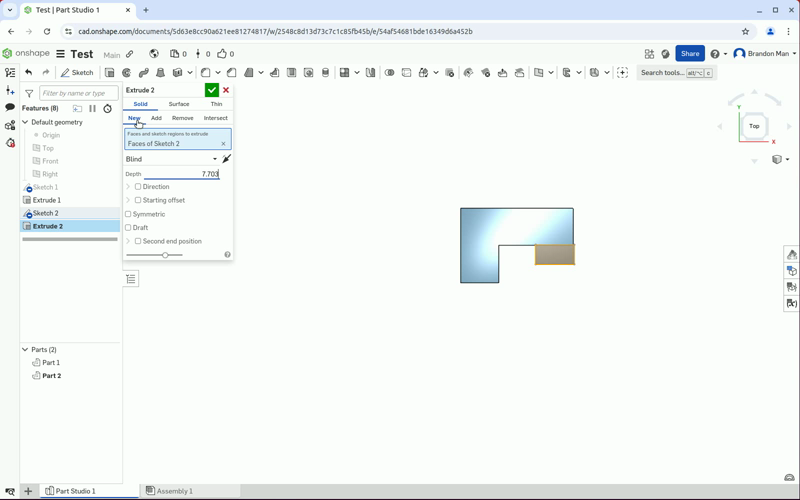
key(enter)
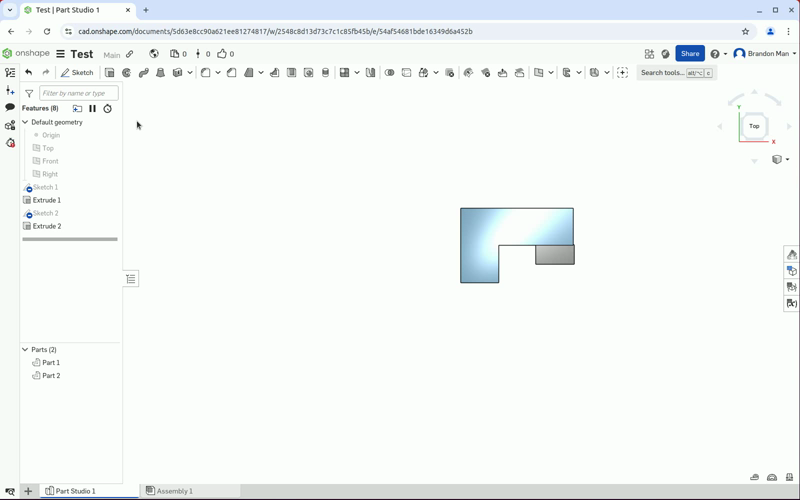
key(shift+h)
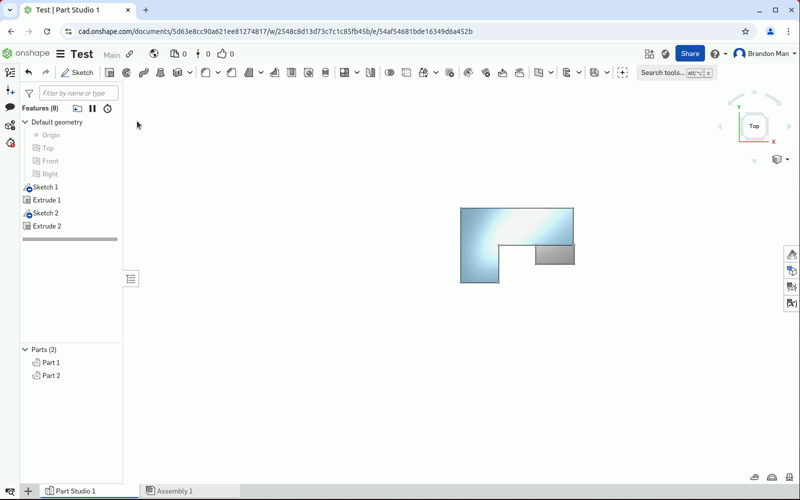
key(shift+h)
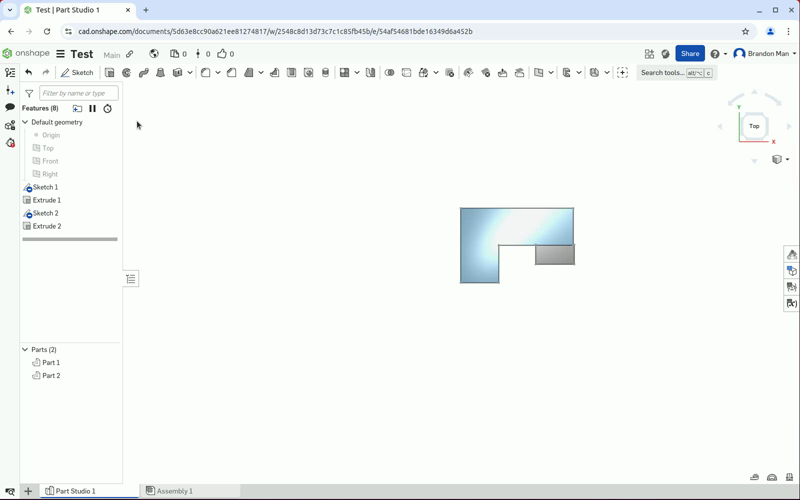
key(shift+7)
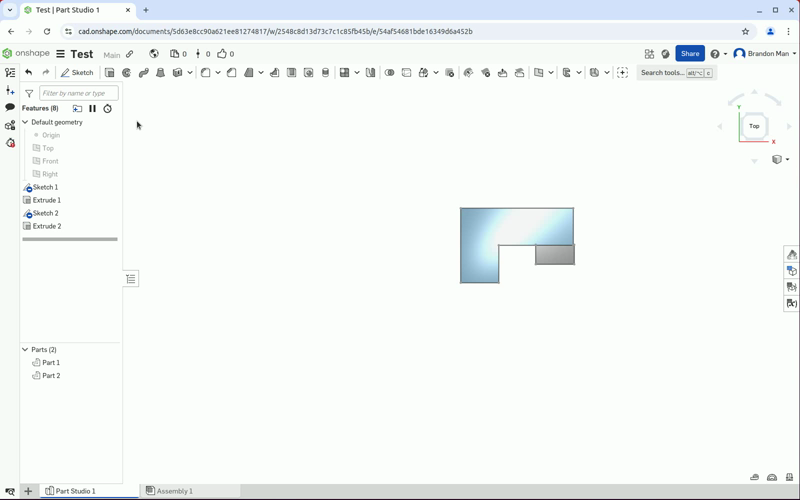
key(up, 3)
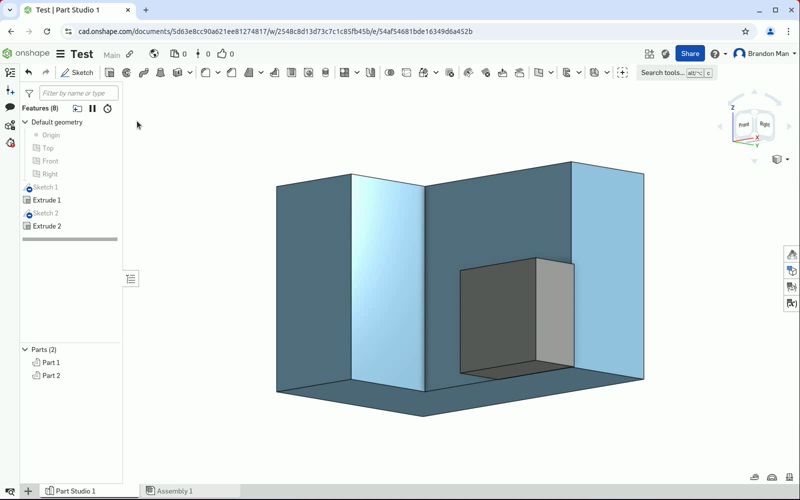
key(left, 3)
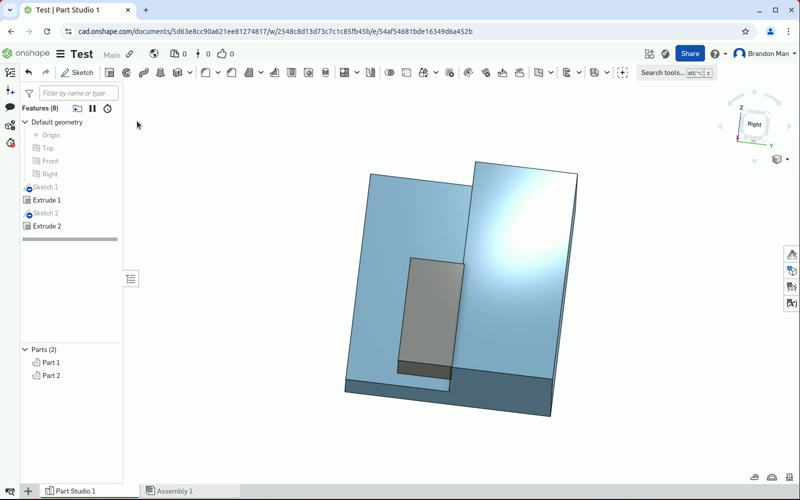
key(right, 3)
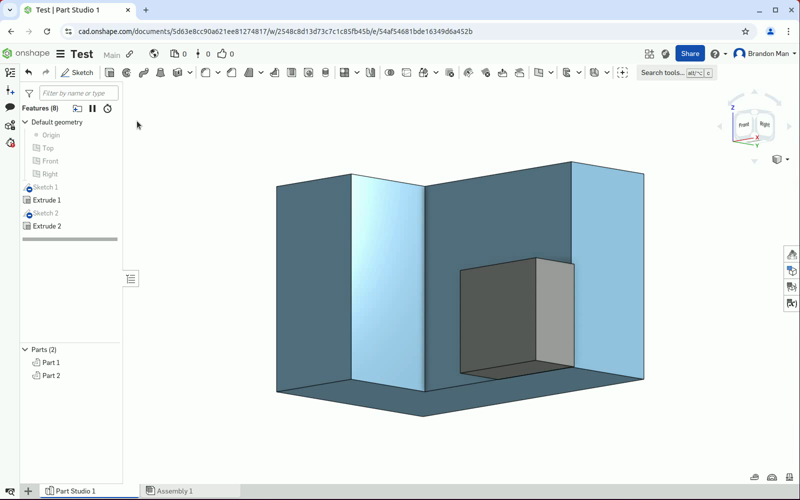
key(down, 3)
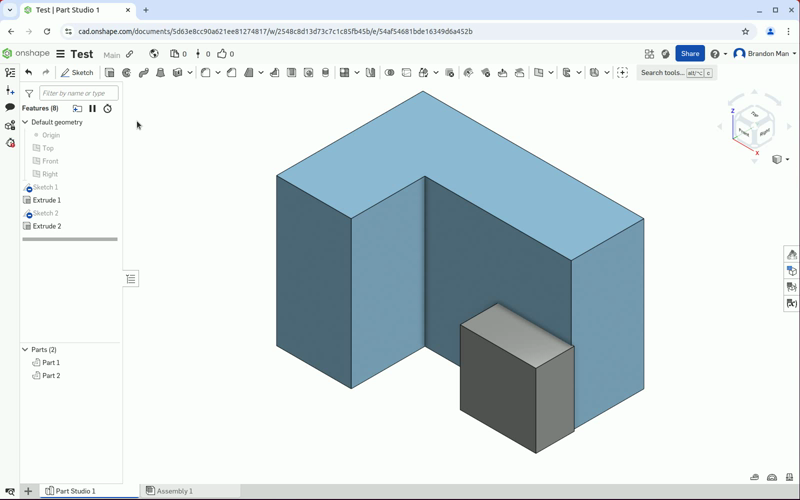
mouse_move(73, 189)
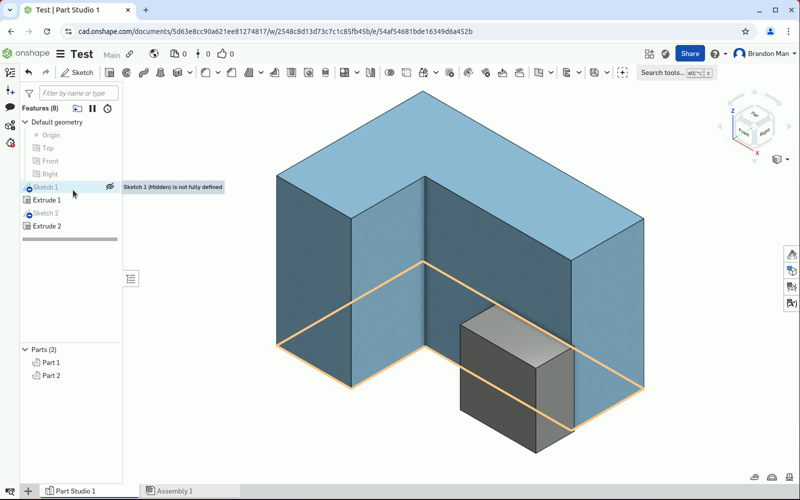
click(73, 189)